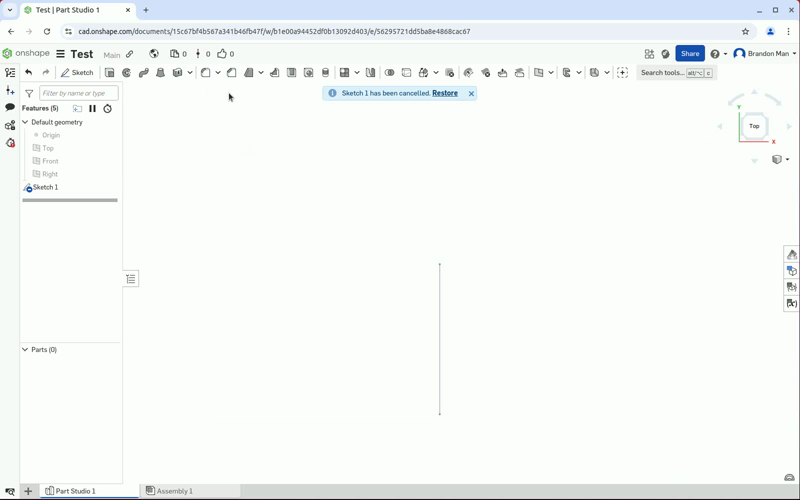
key(shift+h)
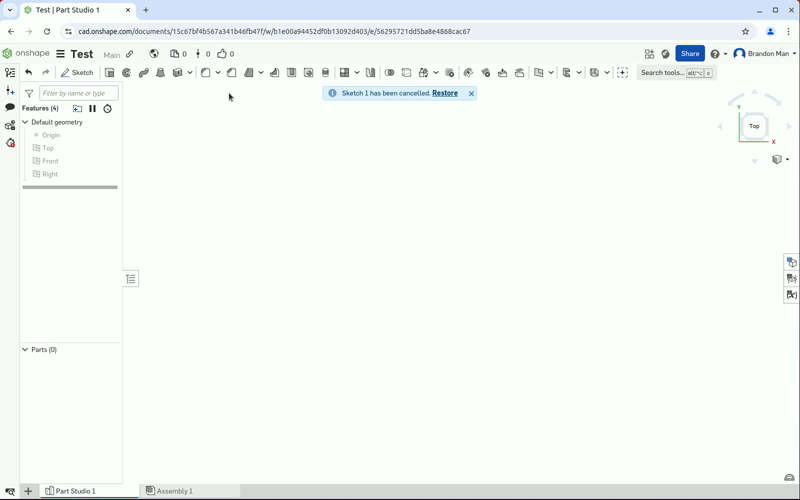
mouse_move(73, 352)
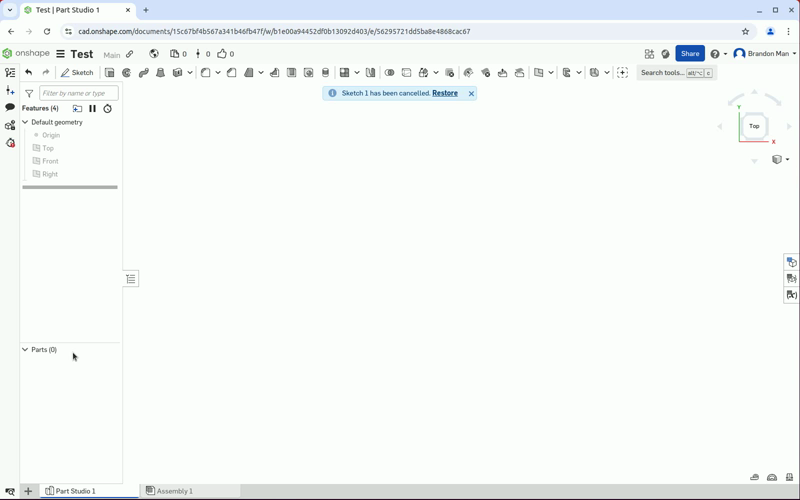
key(y)
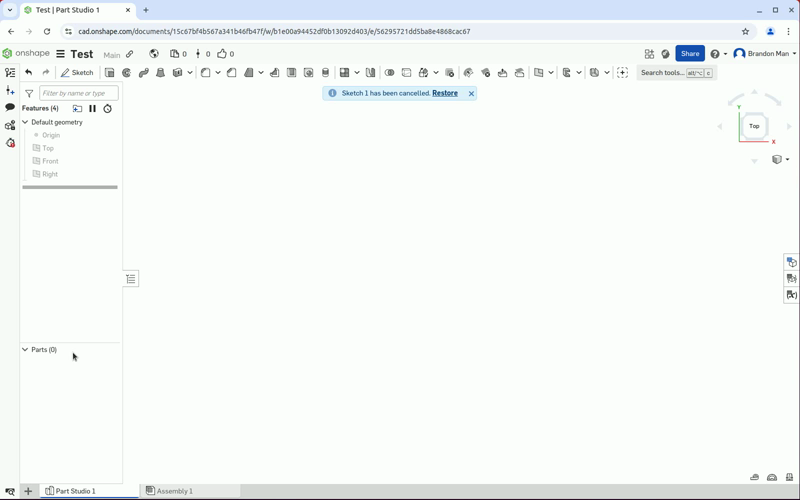
key(shift+p)
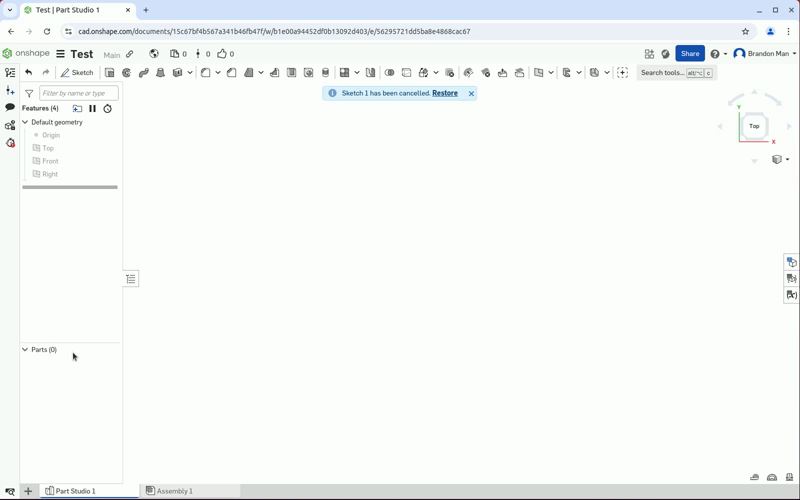
key(space)
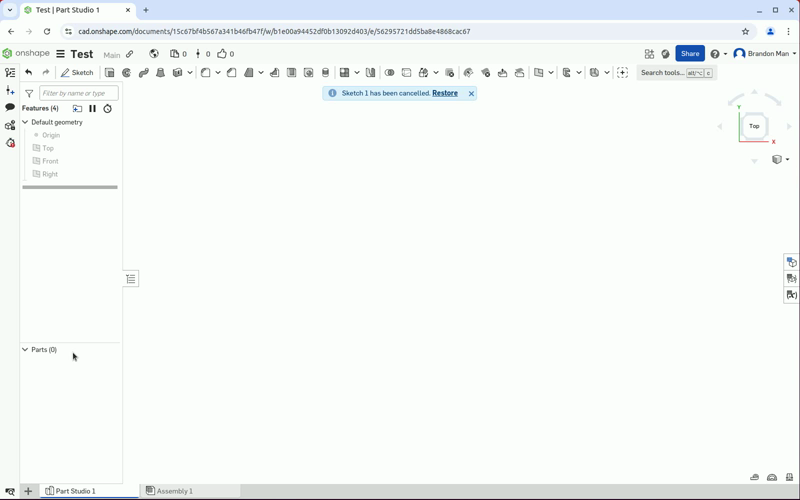
key_down(shift)
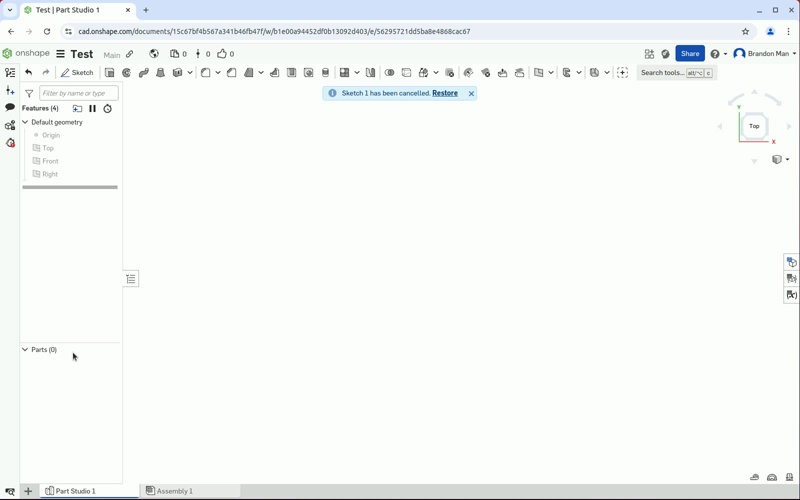
key(up)
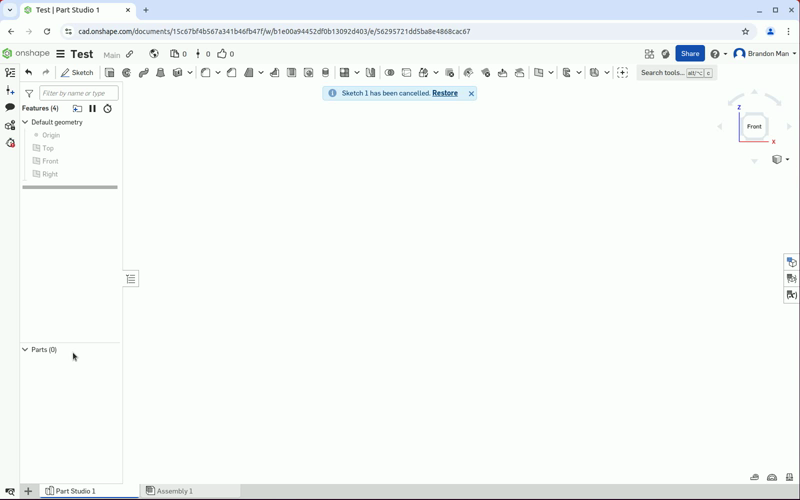
key_up(shift)
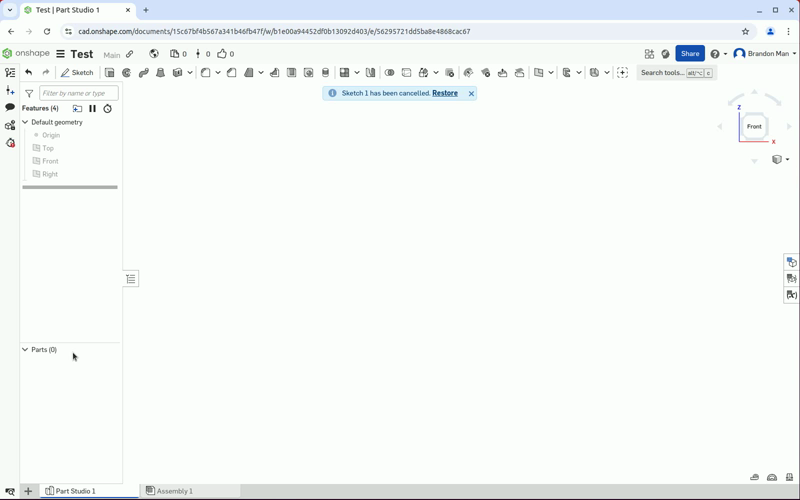
mouse_move(73, 352)
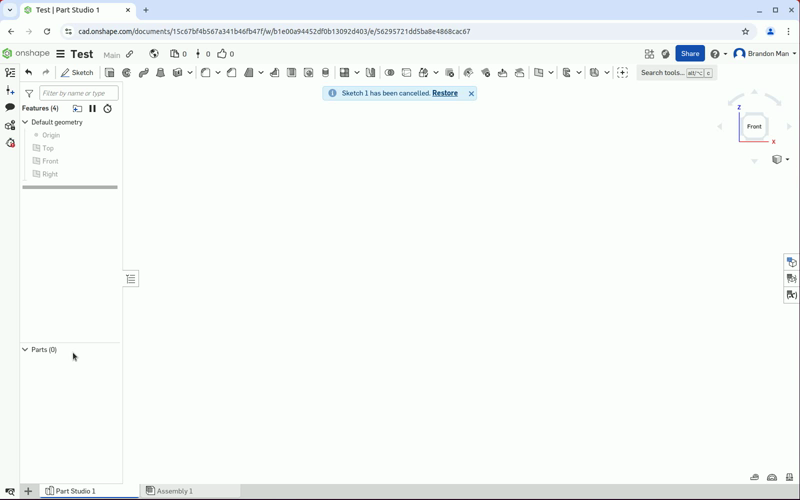
key(shift+y)
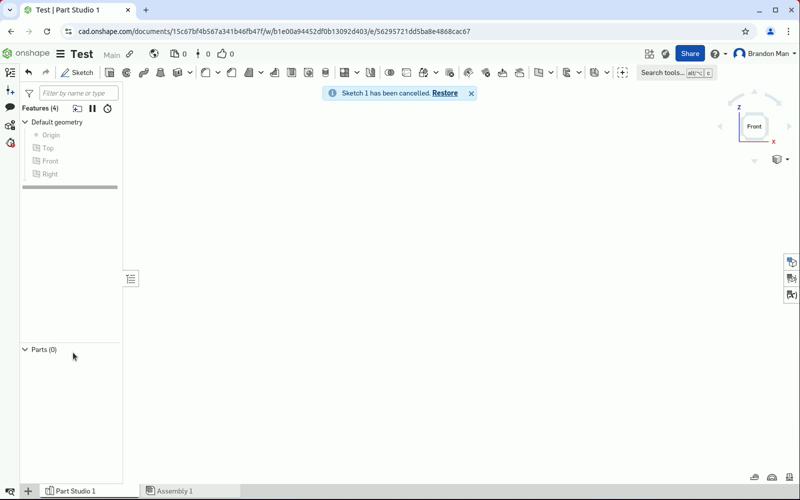
key(shift+s)
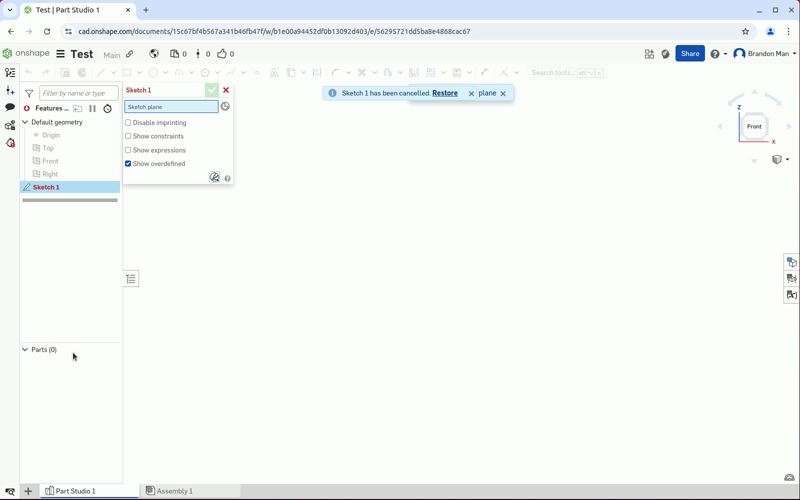
mouse_move(73, 163)
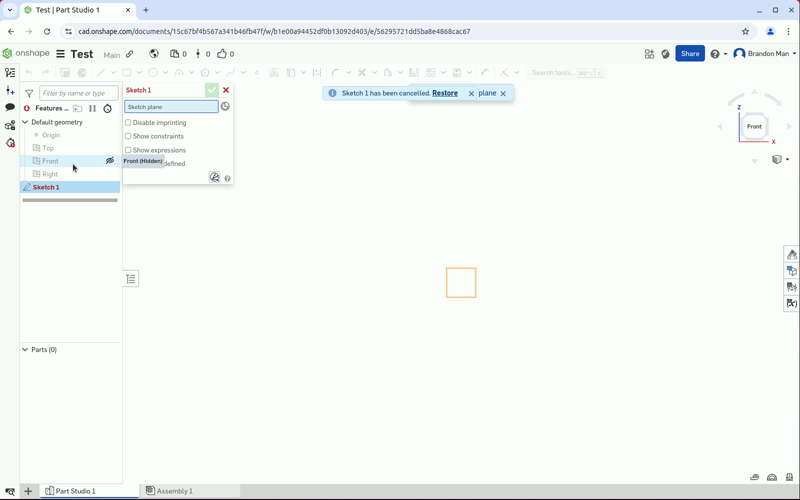
click(73, 163)
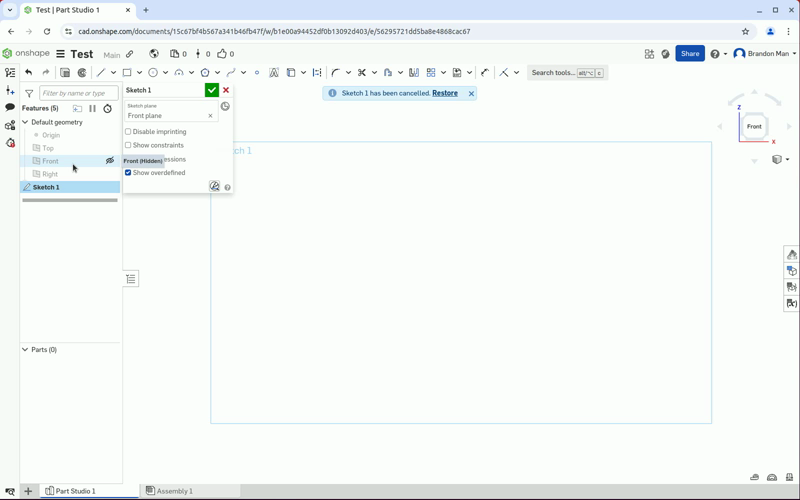
mouse_move(73, 352)
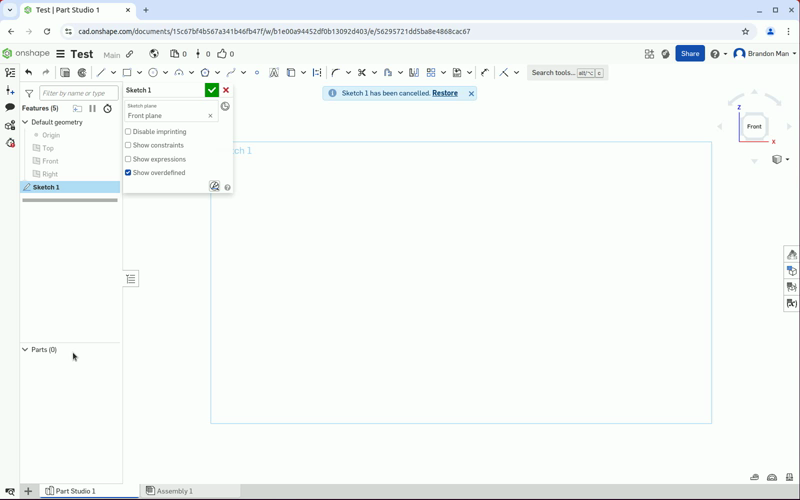
key(y)
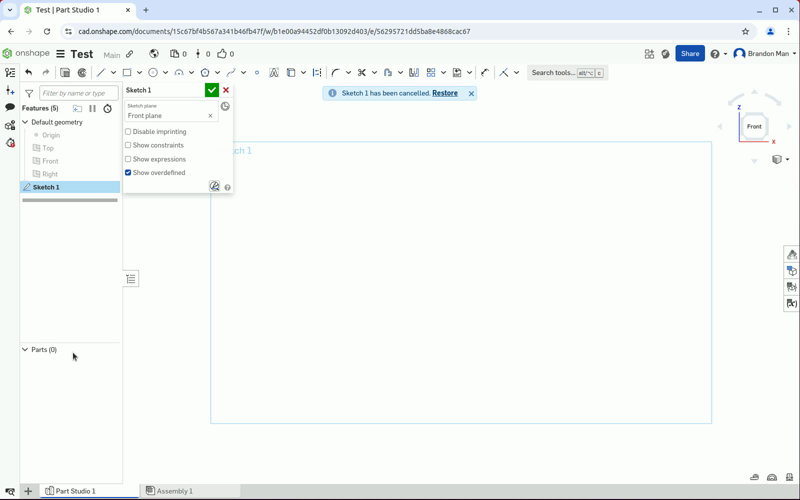
key(c)
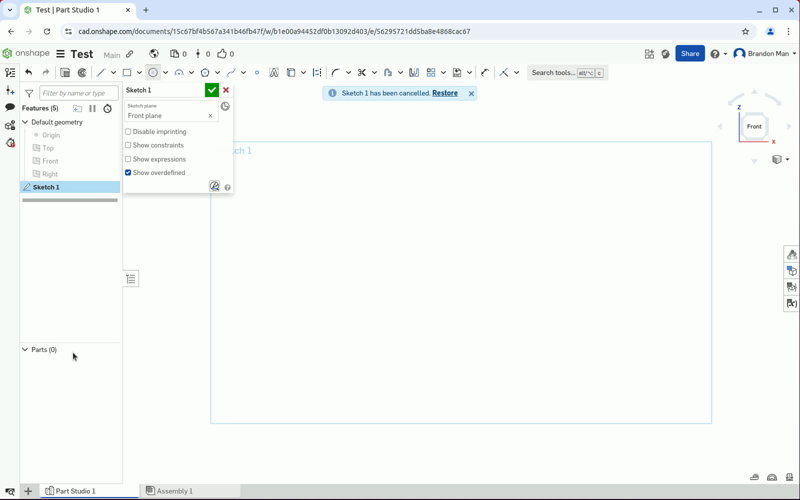
key_down(shift)
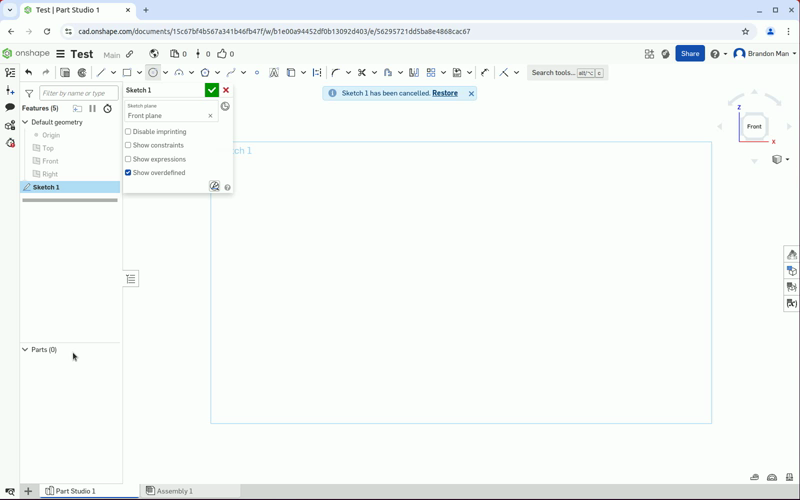
mouse_move(461, 282)
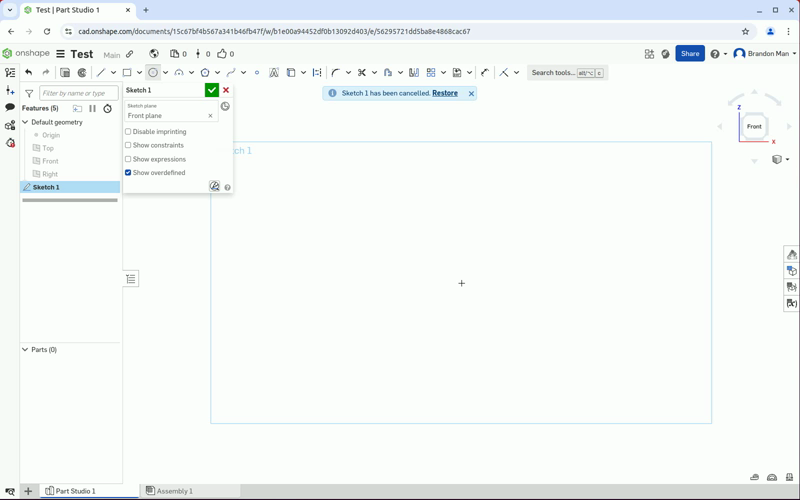
click(461, 282)
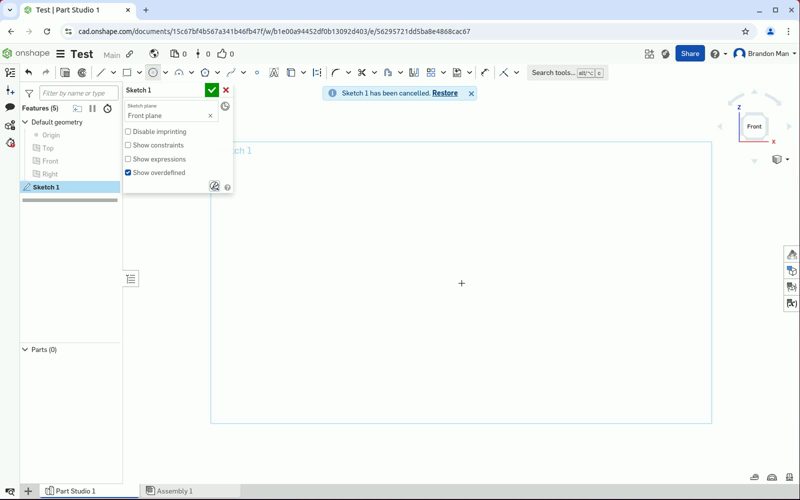
key_up(shift)
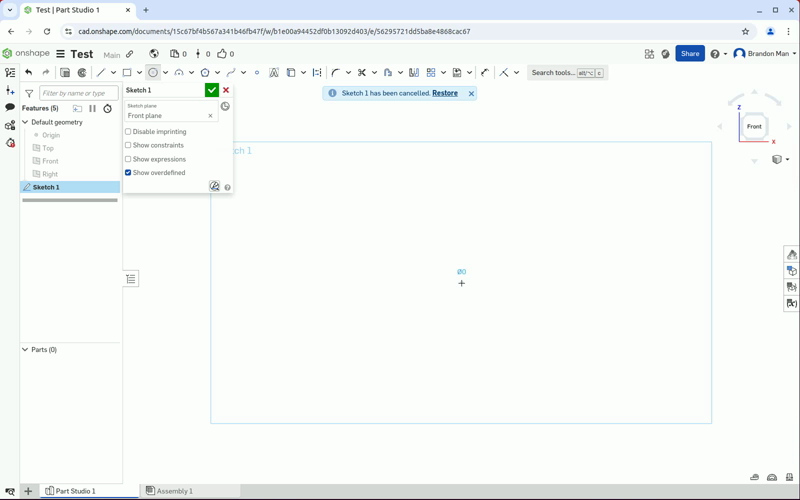
mouse_move(477, 282)
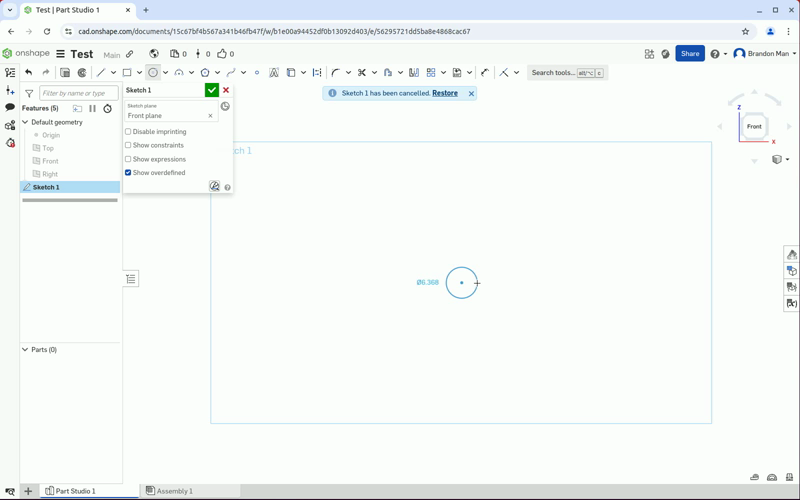
click(477, 282)
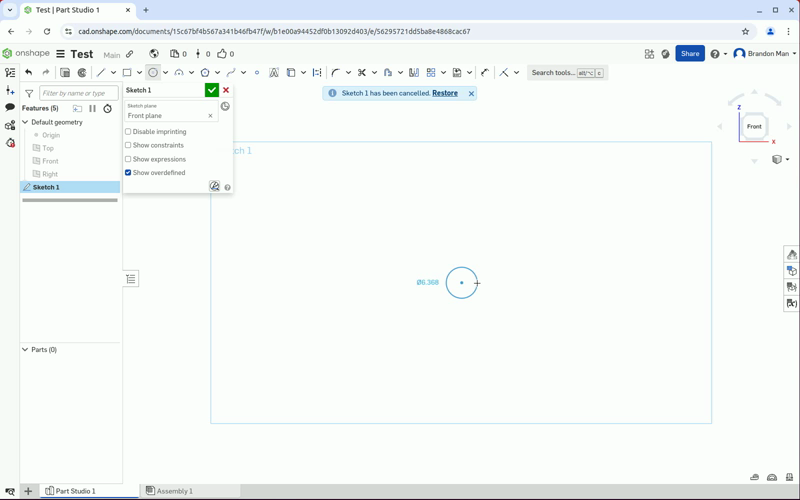
key(esc)
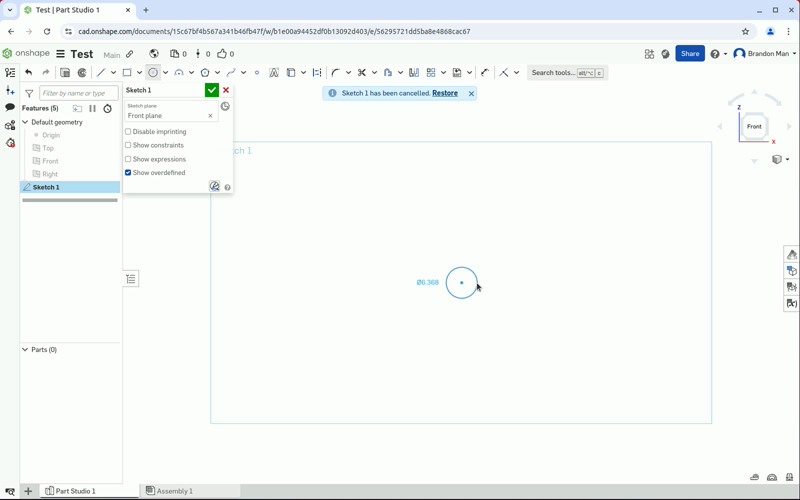
mouse_move(474, 286)
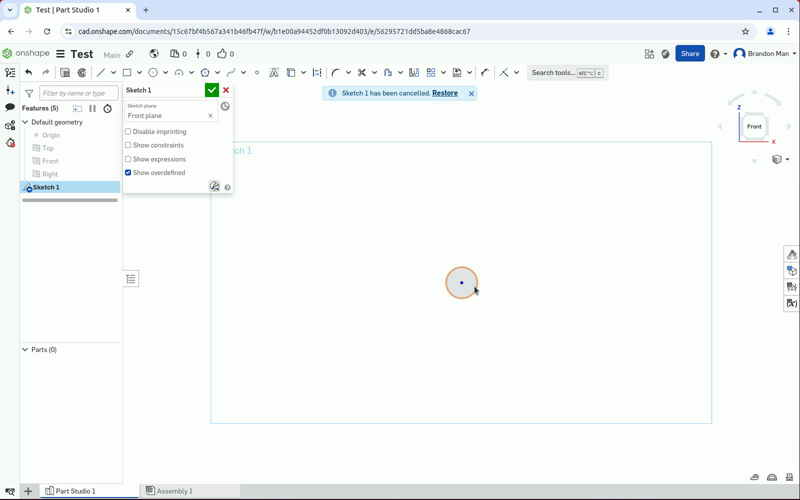
scroll(6)
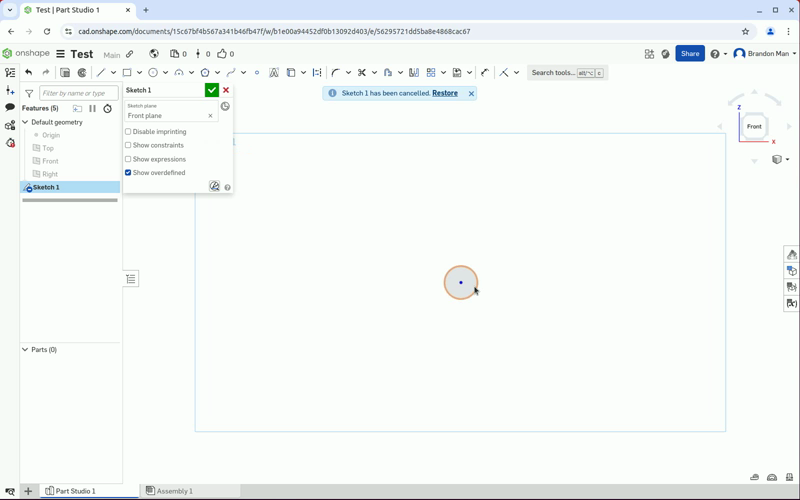
scroll(6)
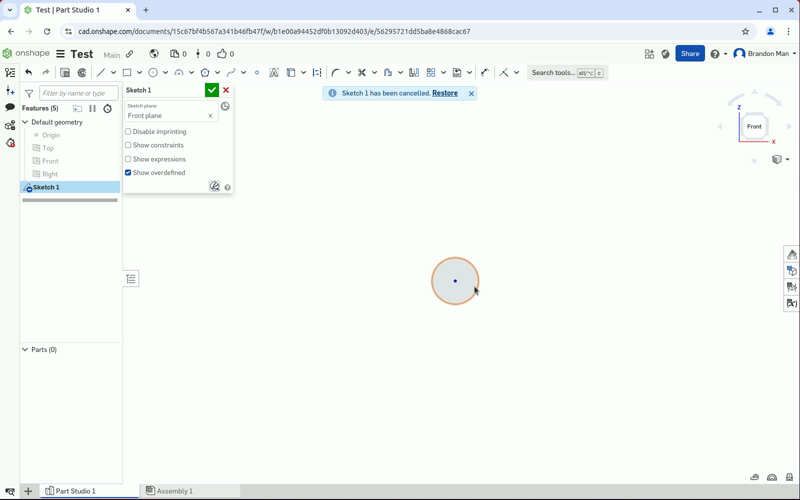
scroll(6)
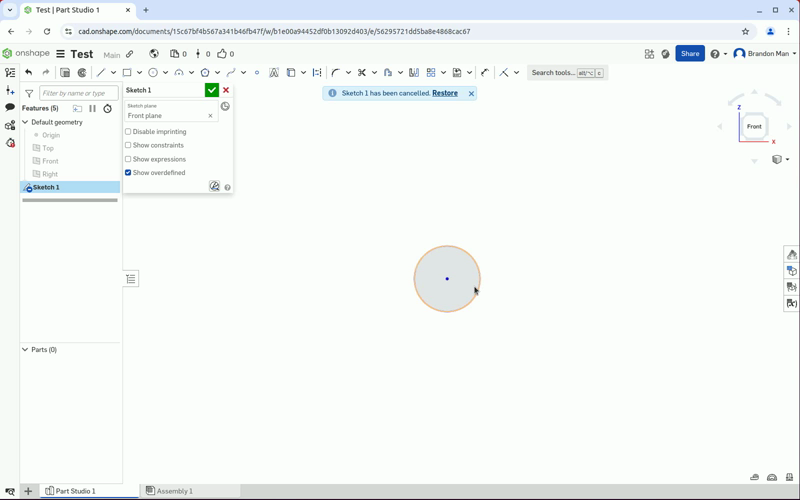
scroll(6)
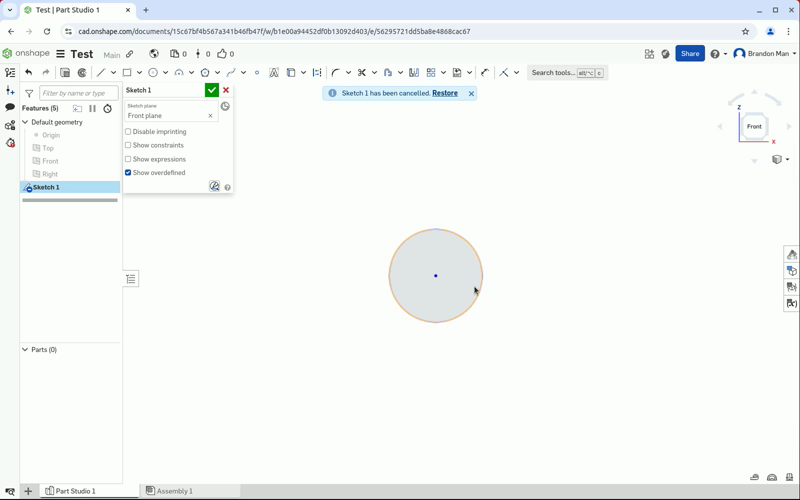
scroll(6)
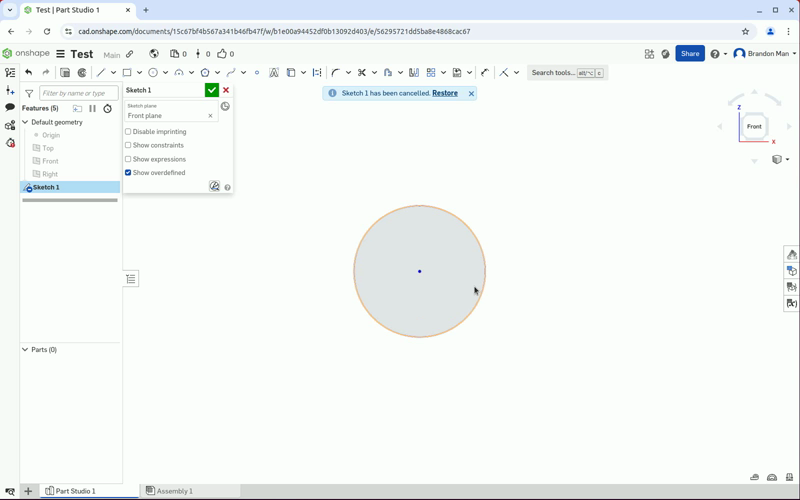
scroll(6)
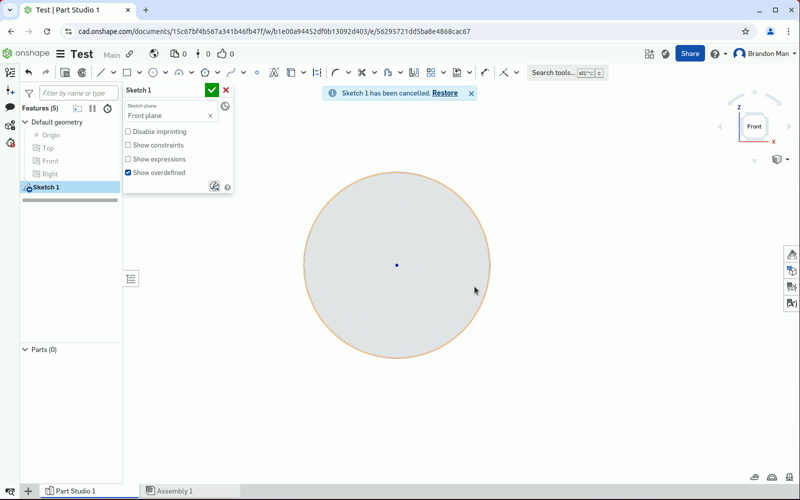
scroll(6)
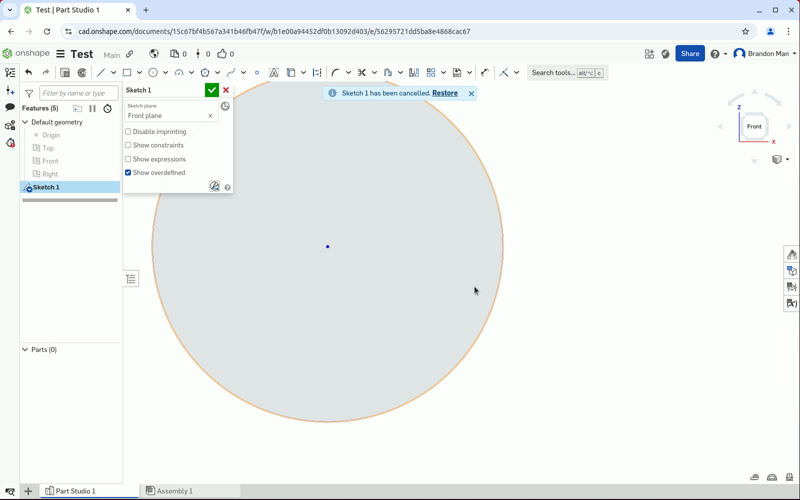
click(474, 286)
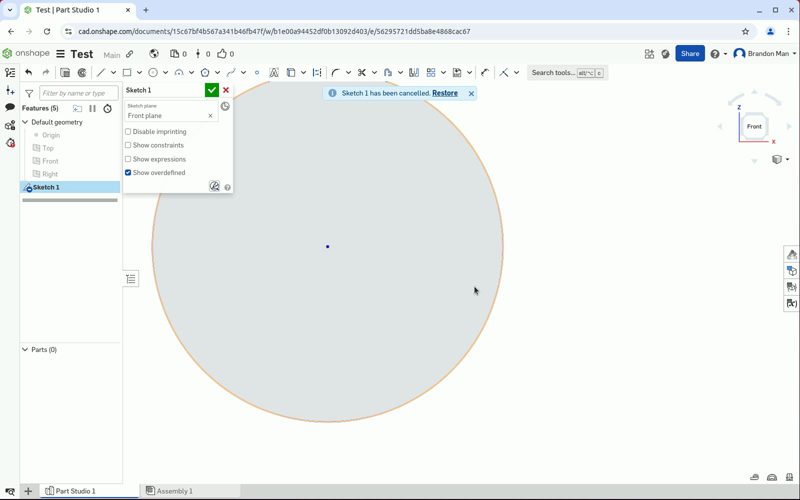
scroll(-6)
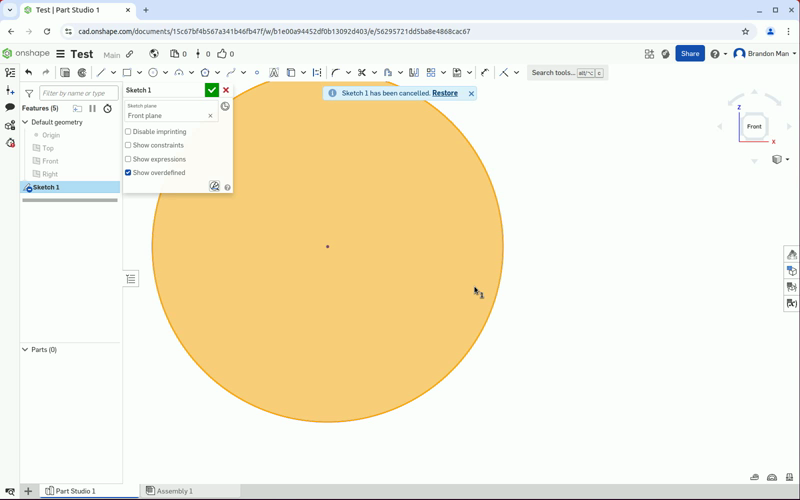
scroll(-6)
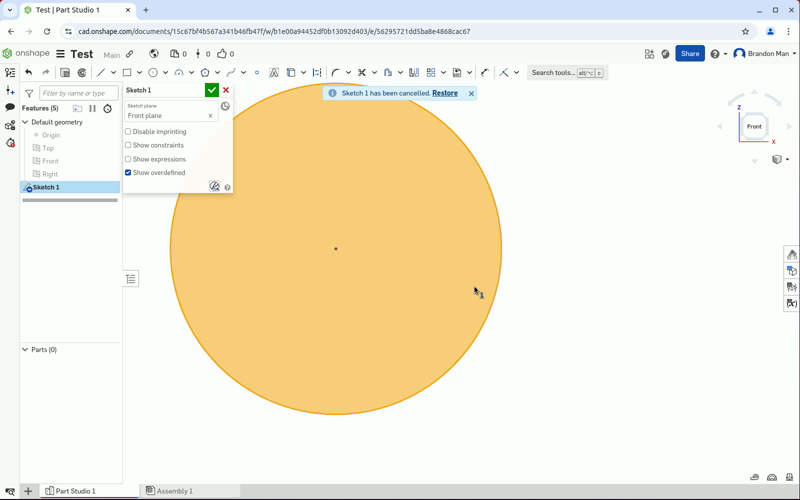
scroll(-6)
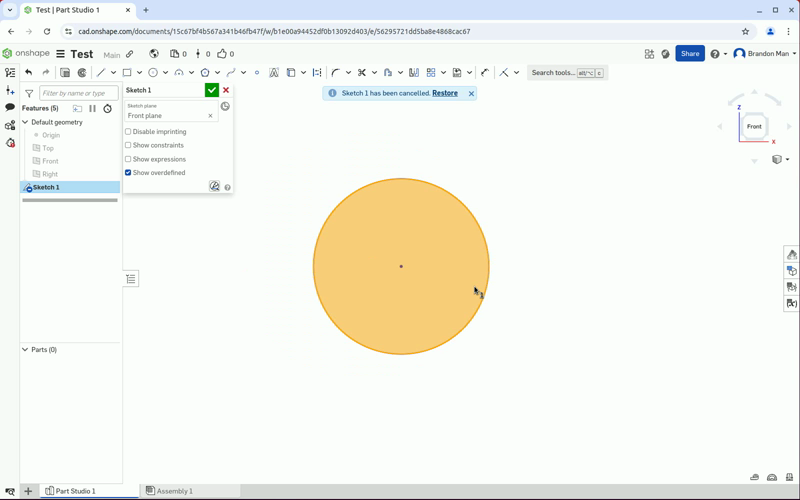
scroll(-6)
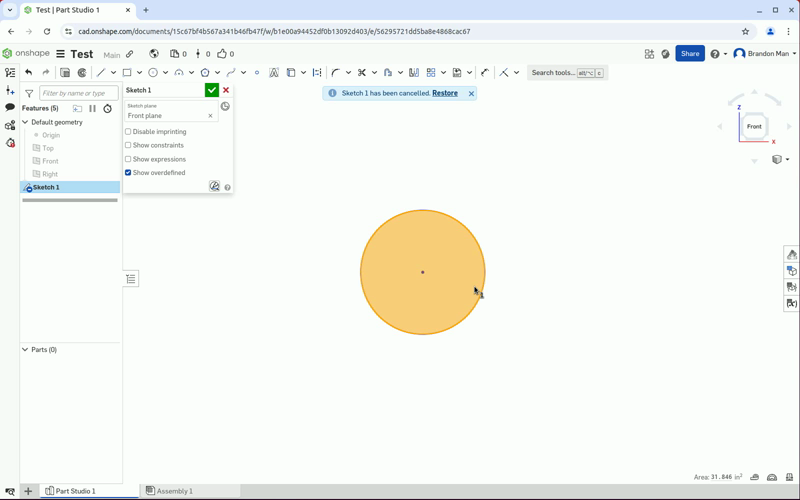
scroll(-6)
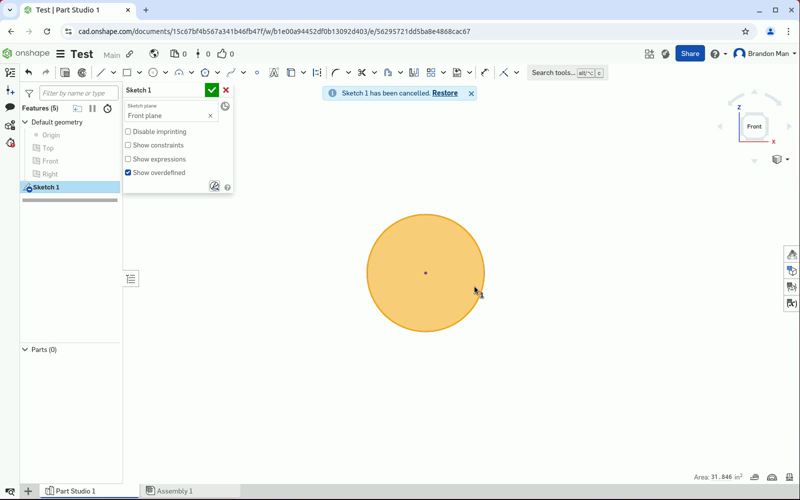
scroll(-6)
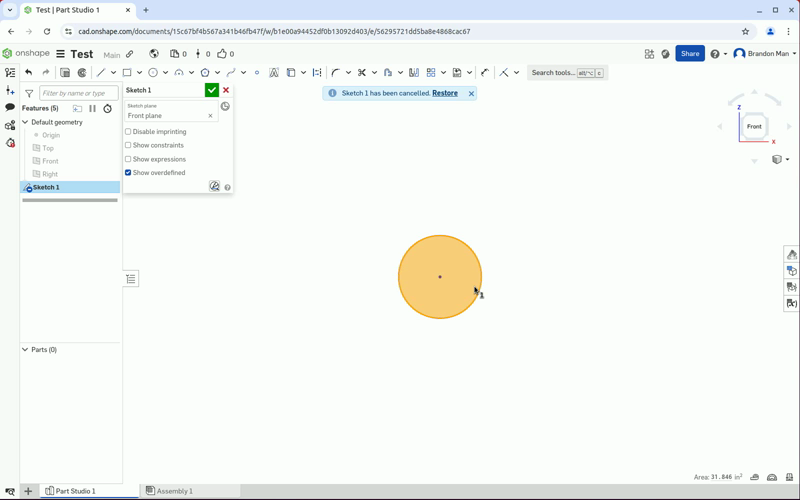
scroll(-6)
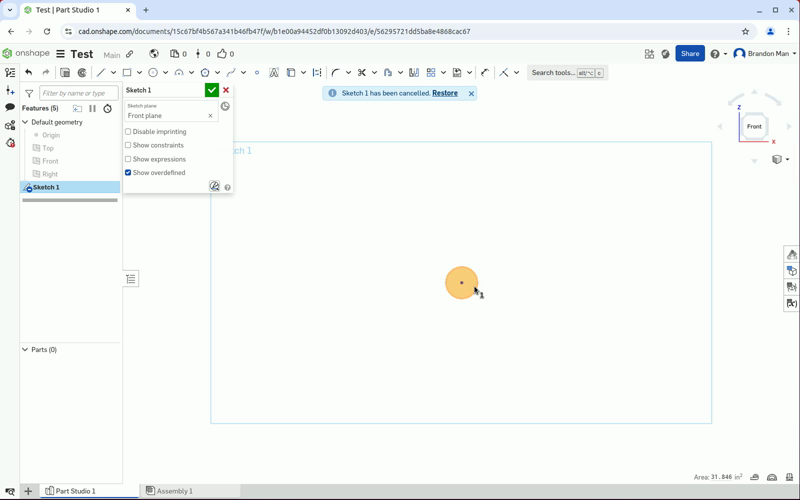
mouse_move(73, 352)
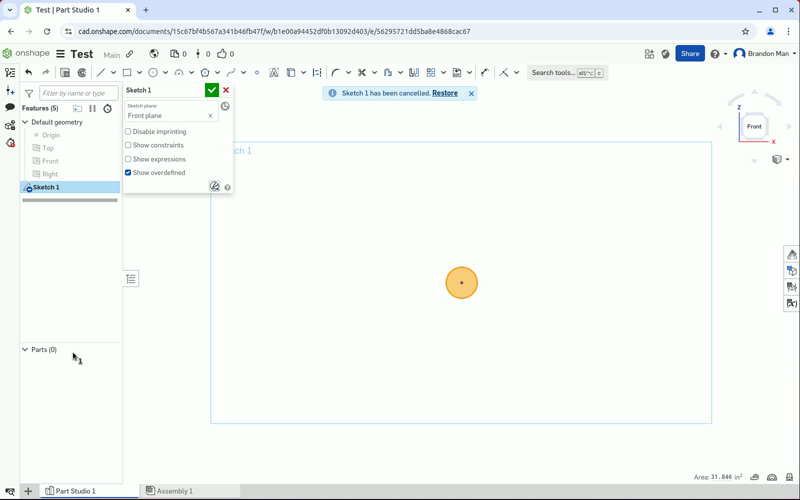
key(shift+y)
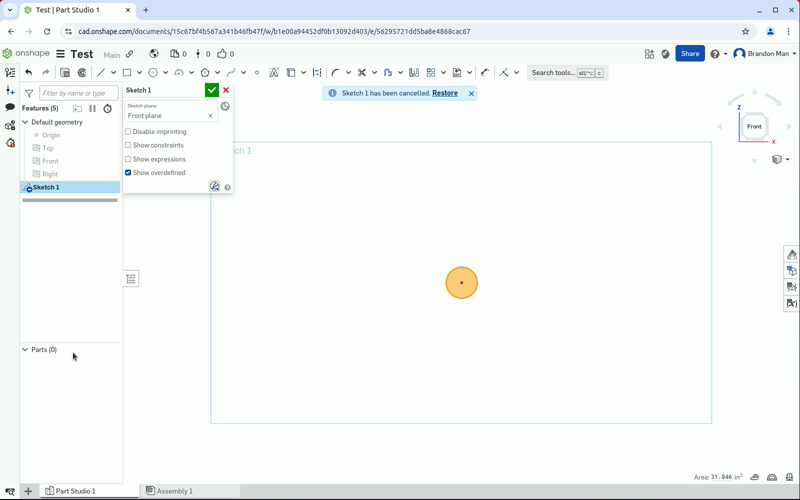
key(shift+e)
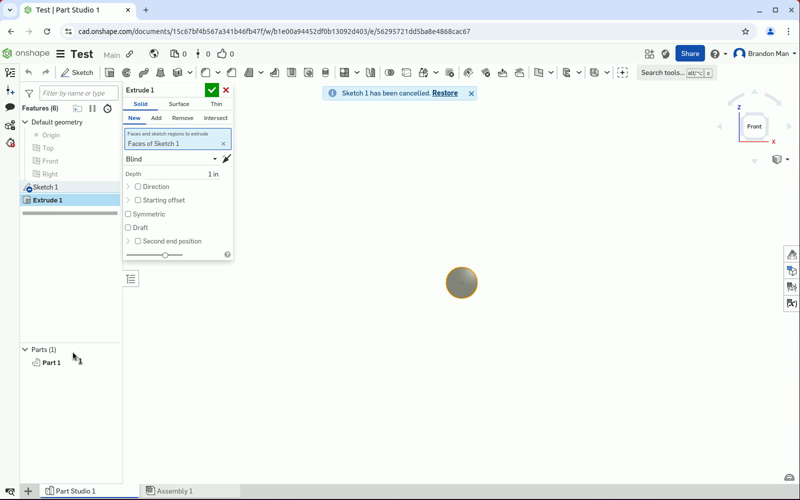
mouse_move(143, 106)
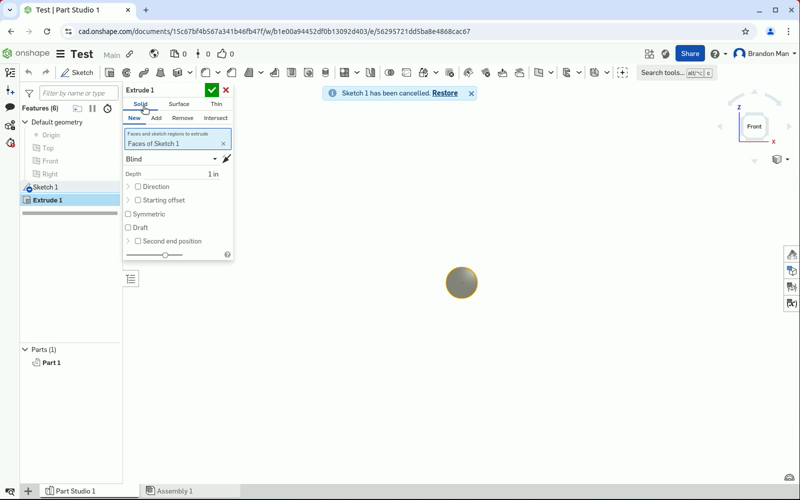
click(143, 106)
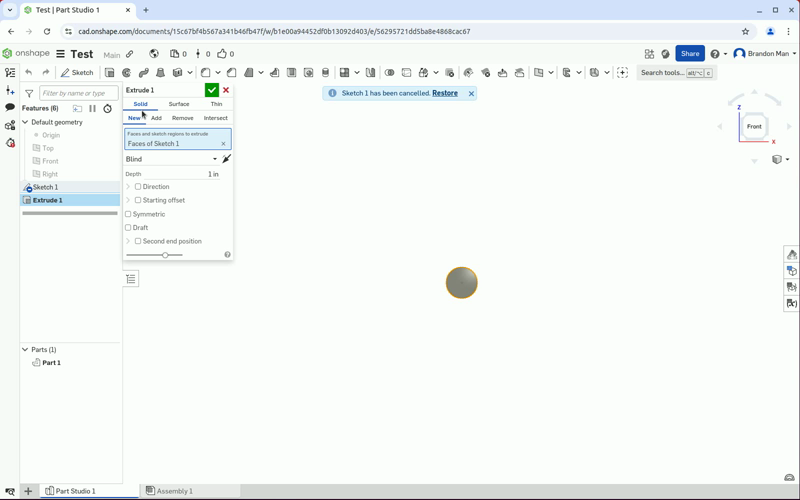
mouse_move(137, 120)
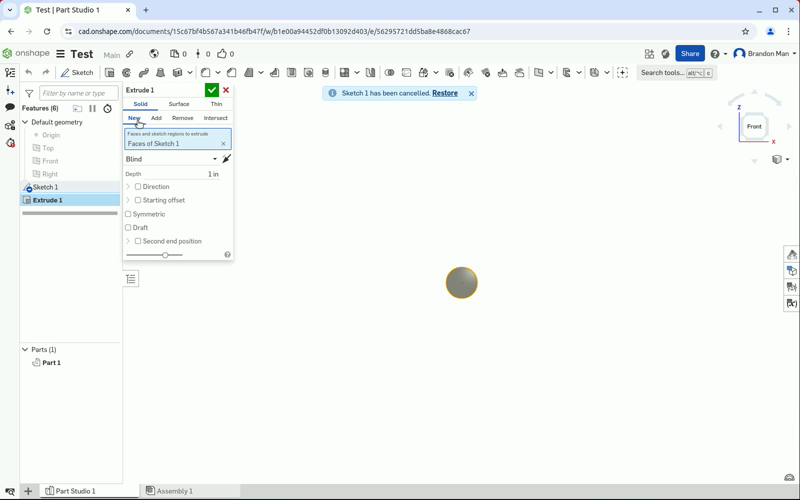
click(137, 120)
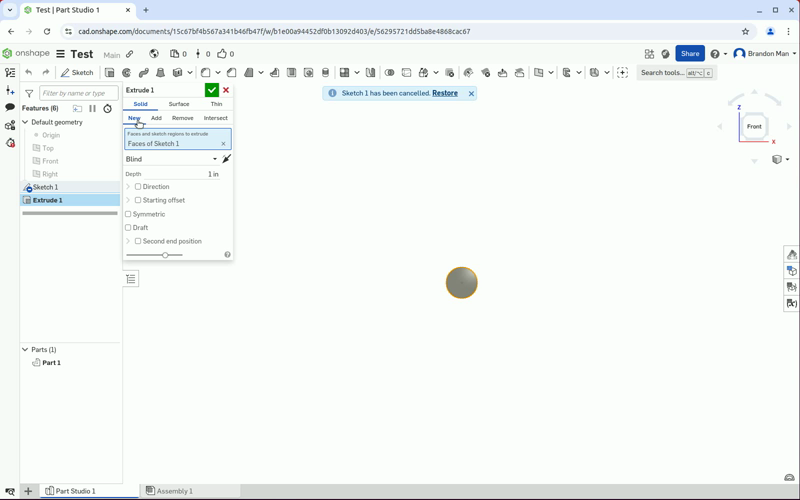
key(tab, 4)
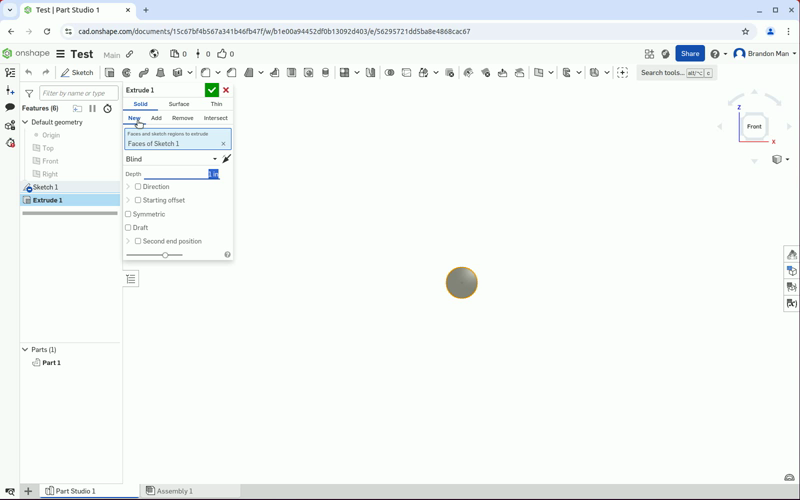
text(23.108)
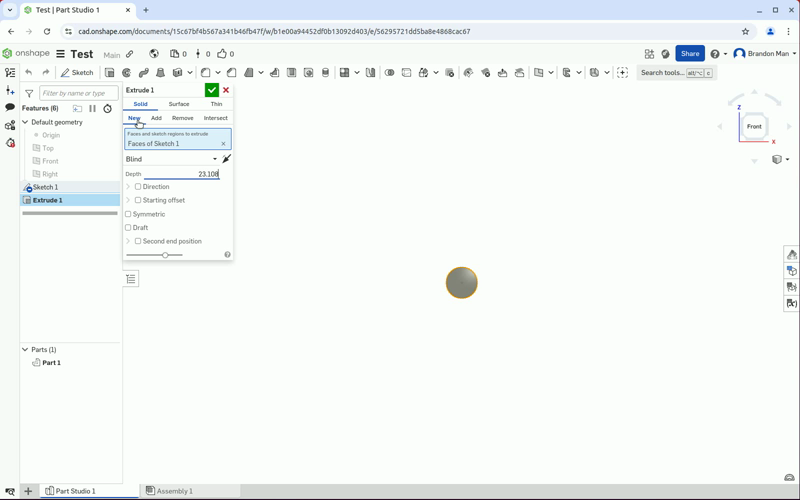
key(enter)
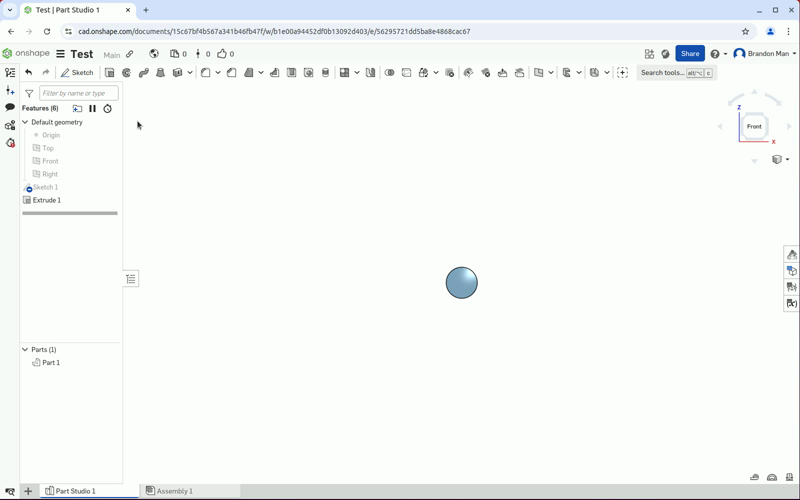
key(shift+h)
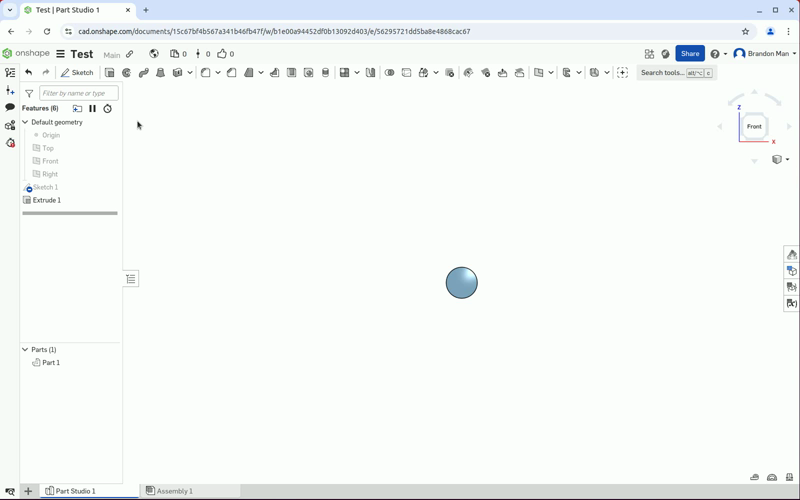
key(shift+h)
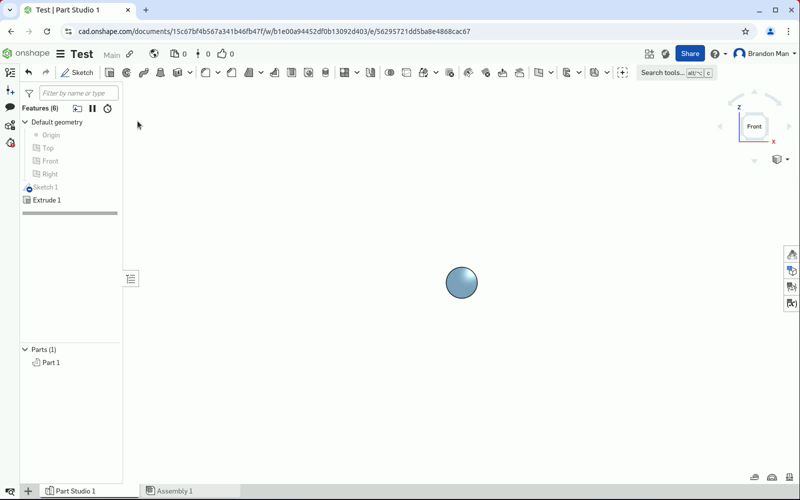
mouse_move(73, 189)
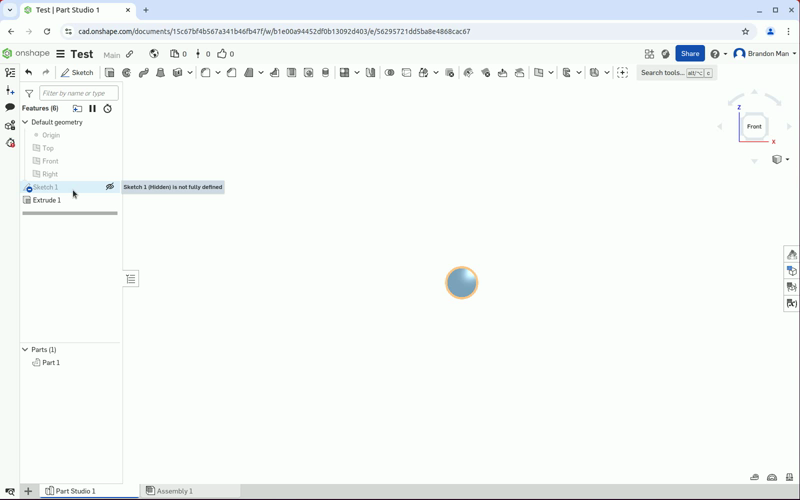
click(73, 189)
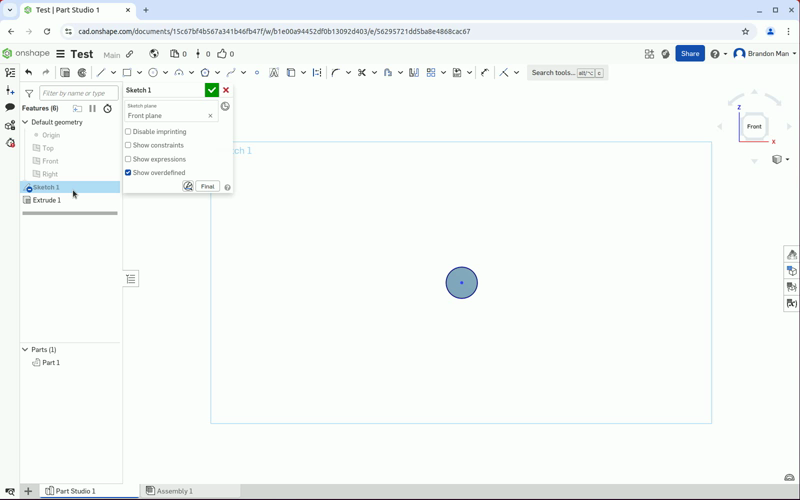
mouse_move(229, 92)
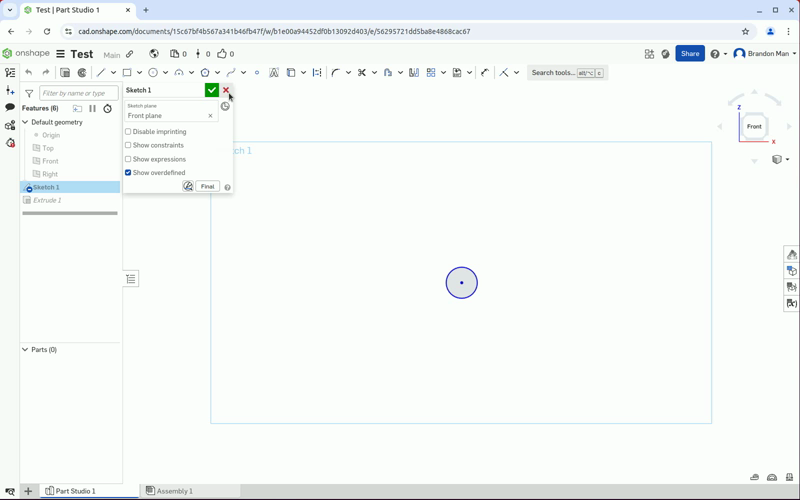
click(229, 92)
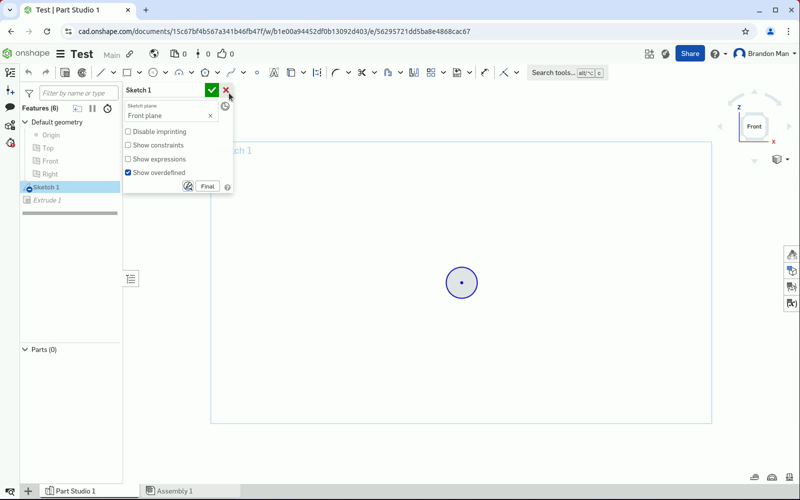
key(shift+s)
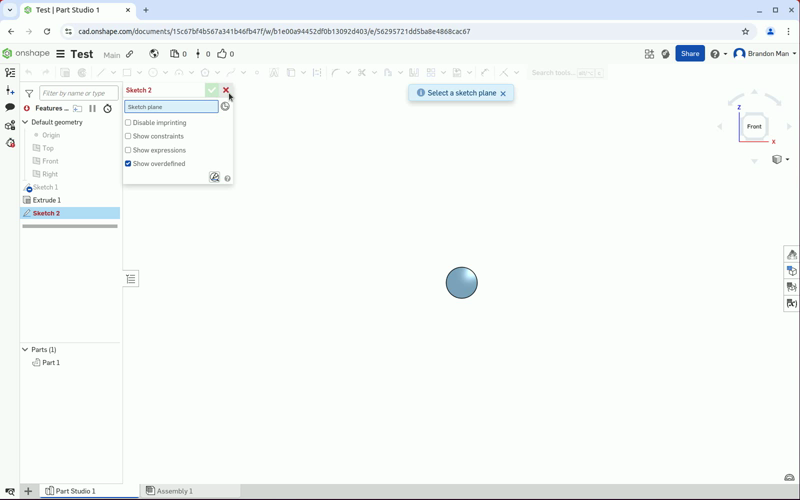
mouse_move(73, 163)
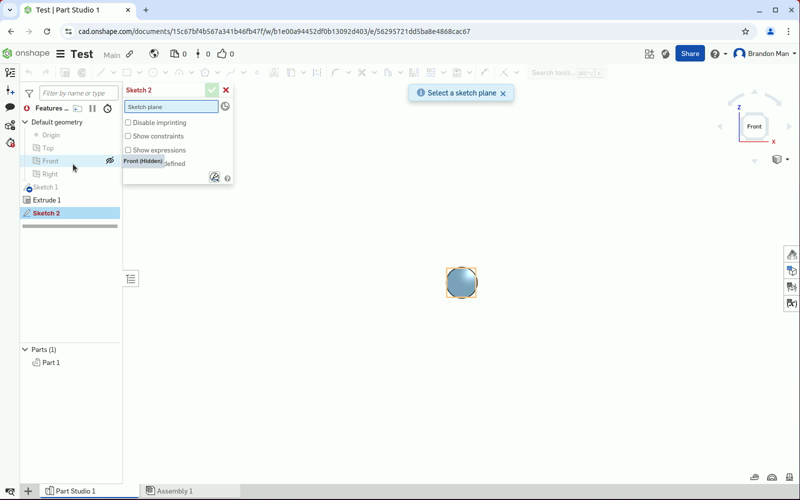
click(73, 163)
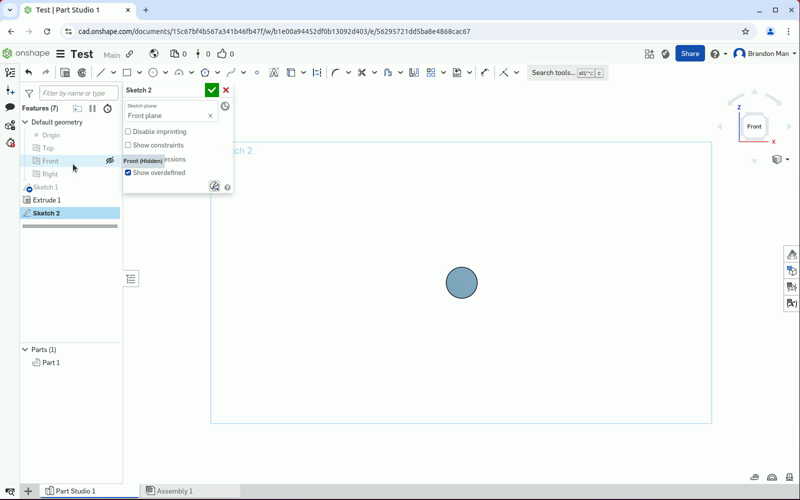
mouse_move(73, 352)
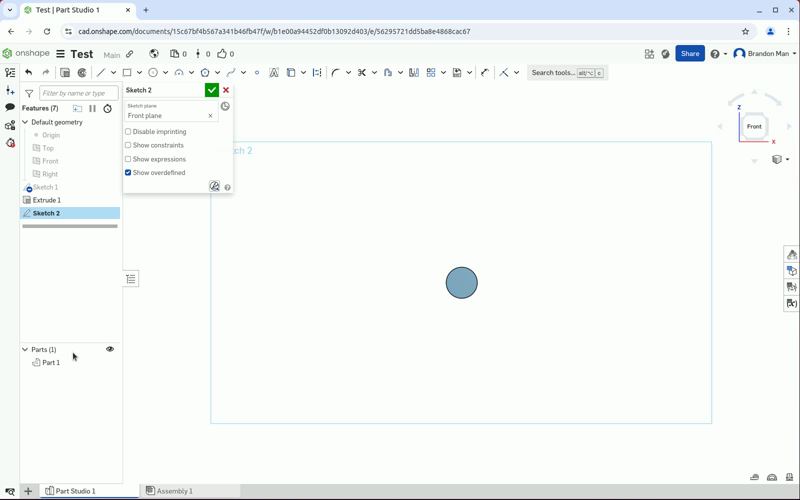
key(y)
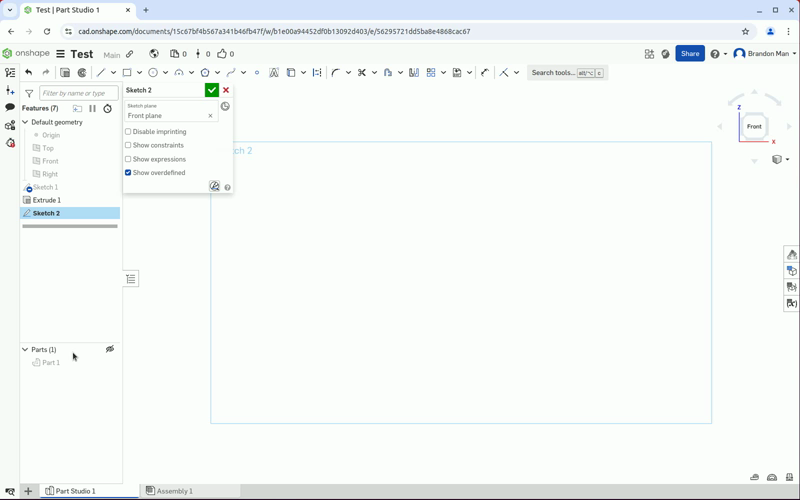
key(c)
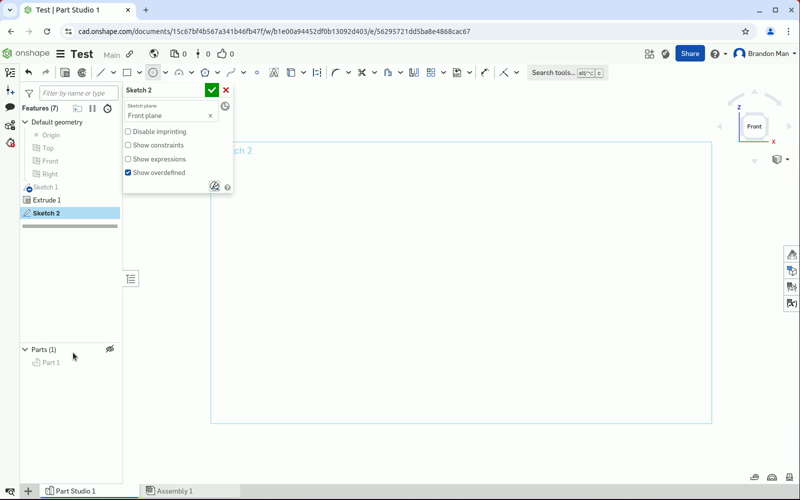
key_down(shift)
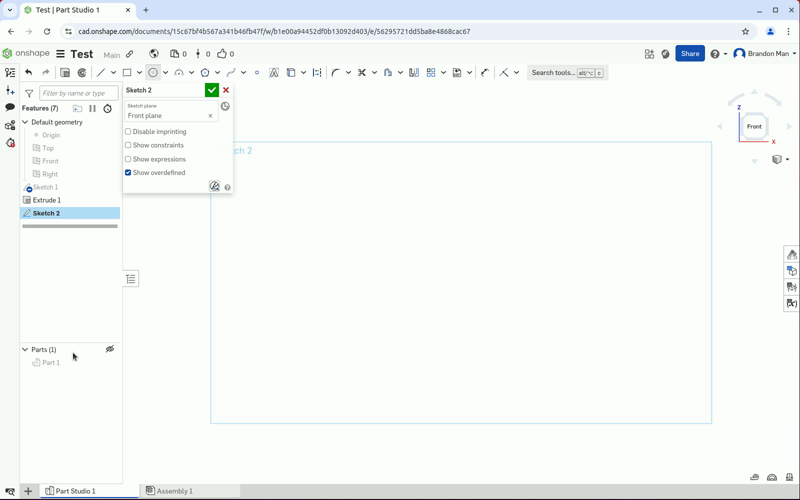
mouse_move(460, 282)
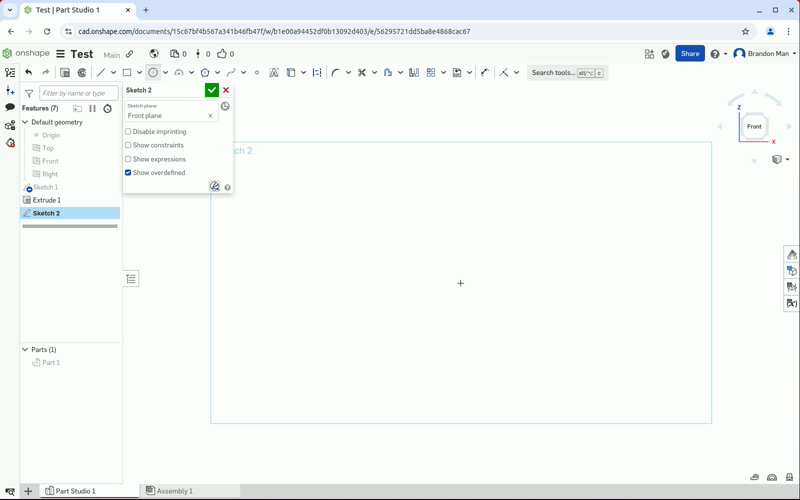
click(460, 282)
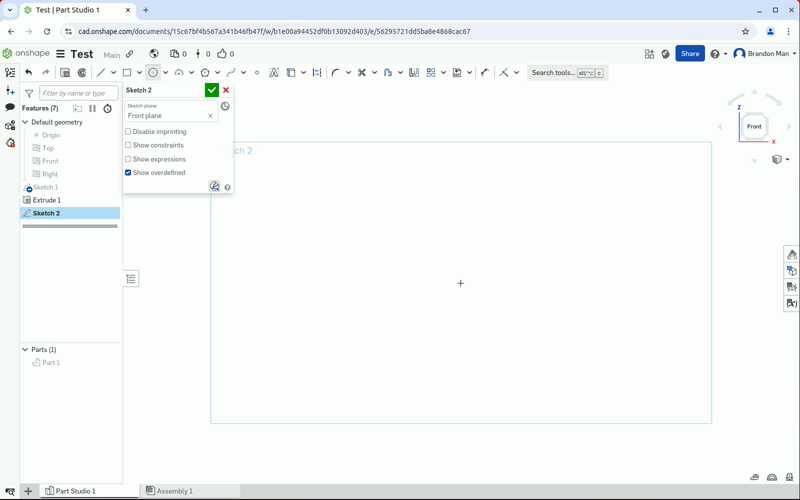
key_up(shift)
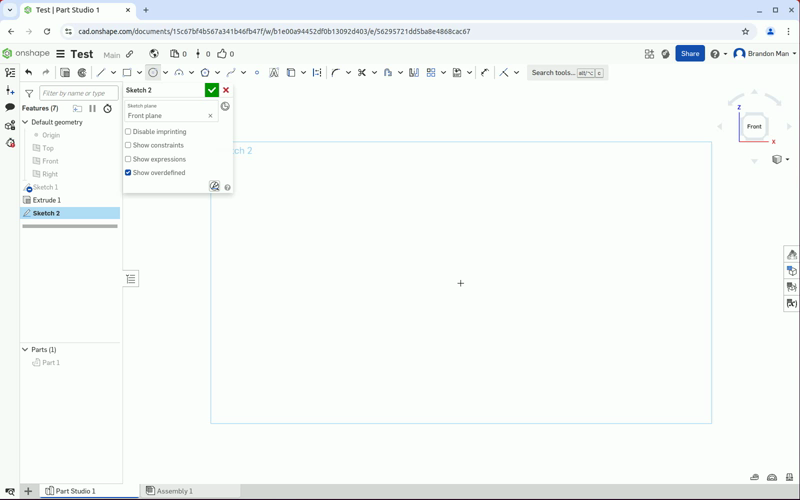
mouse_move(482, 282)
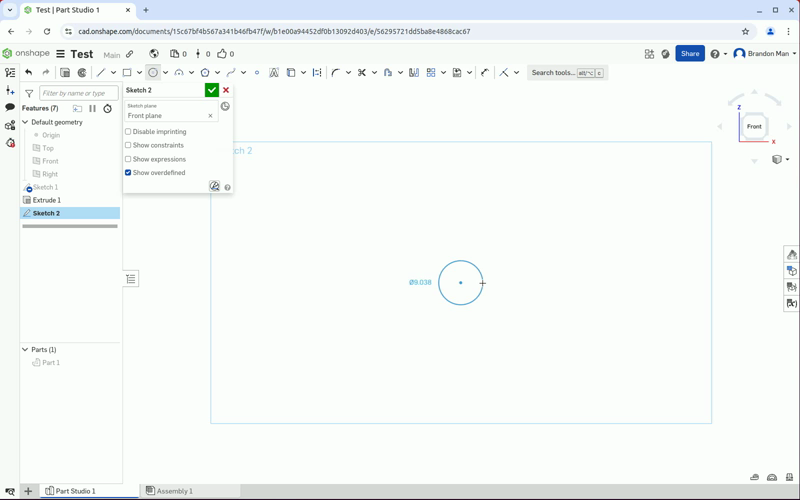
click(482, 282)
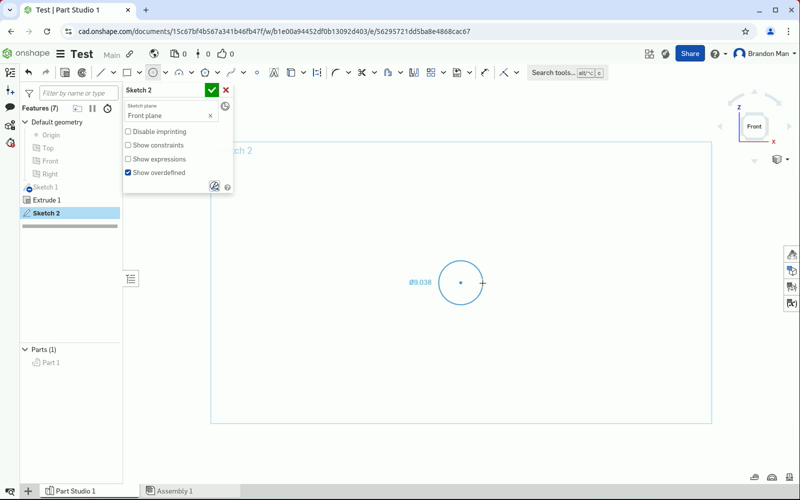
key(esc)
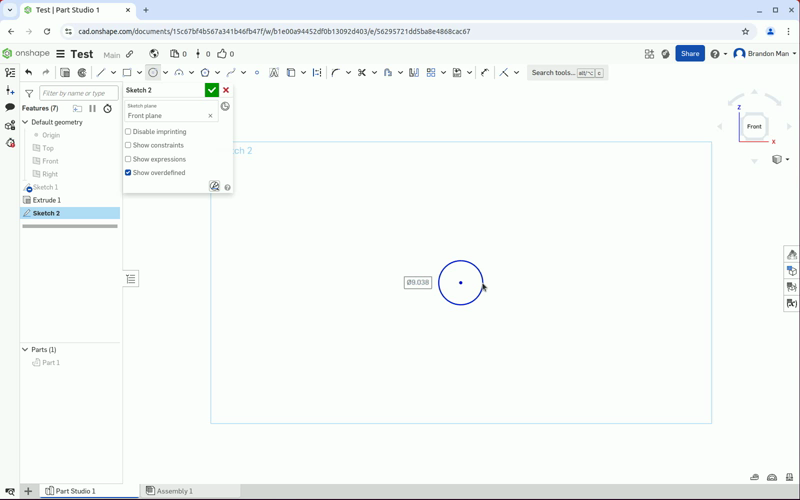
key(c)
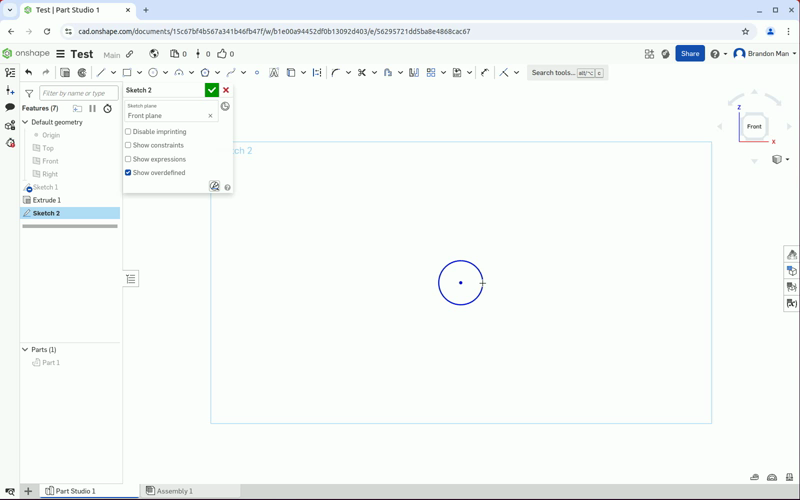
key_down(shift)
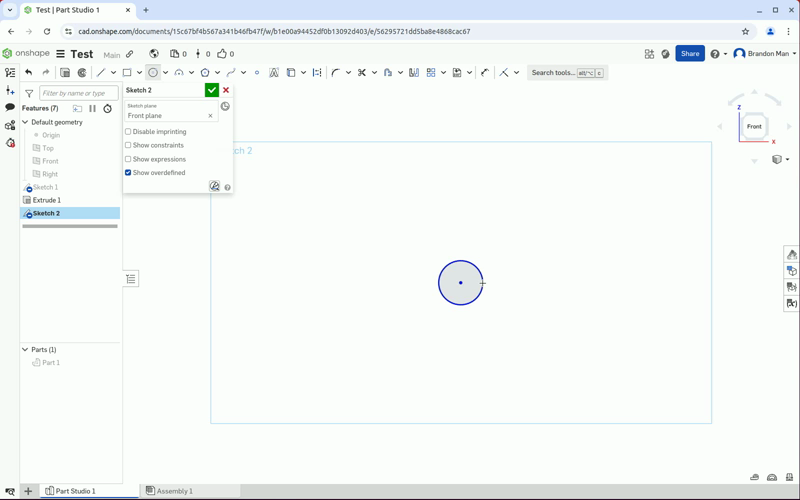
mouse_move(460, 282)
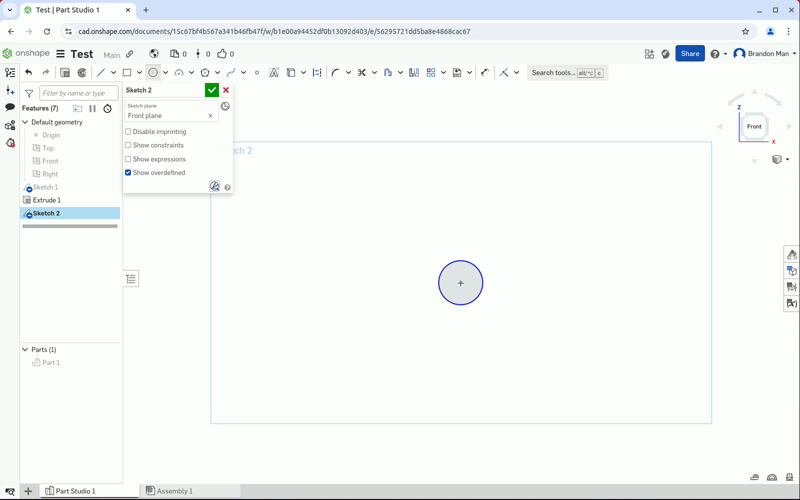
click(460, 282)
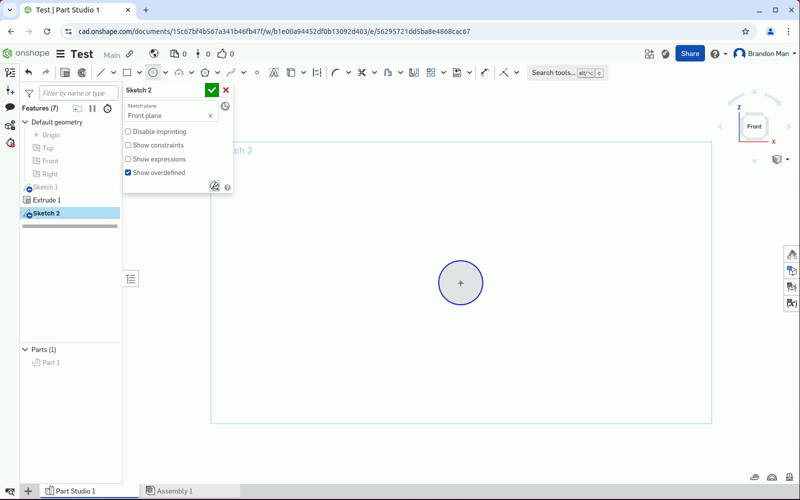
key_up(shift)
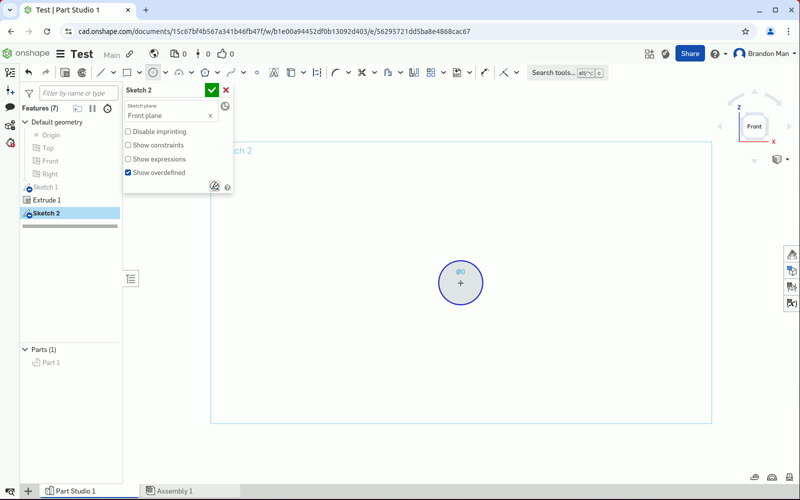
mouse_move(475, 282)
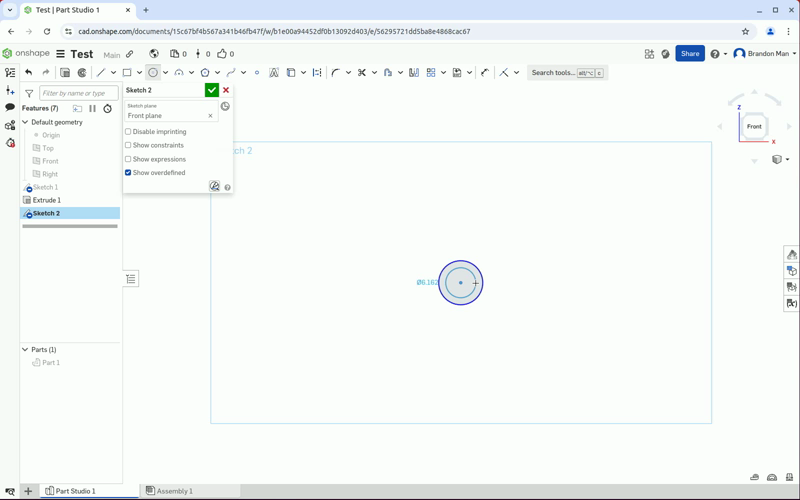
click(475, 282)
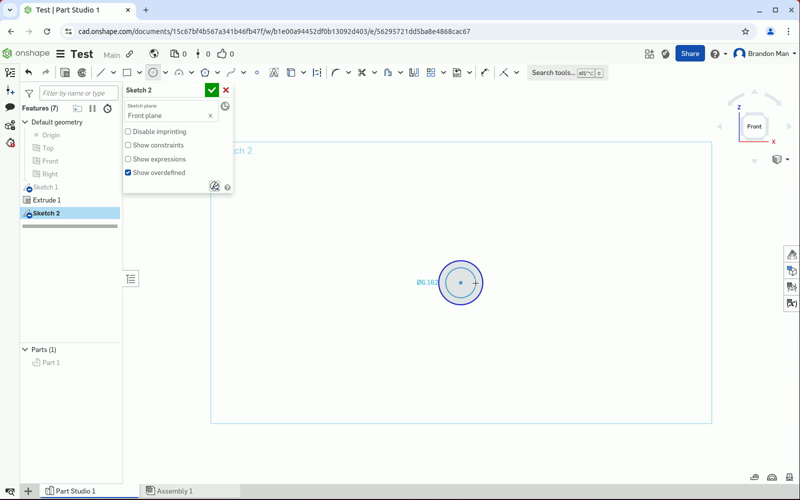
key(esc)
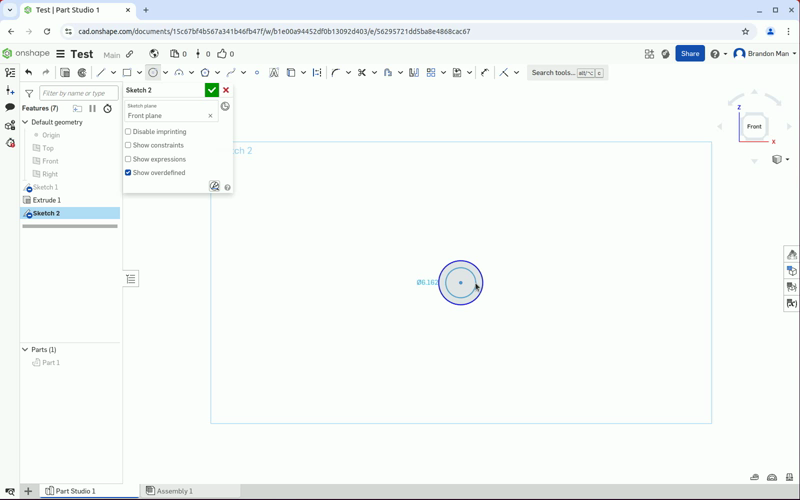
mouse_move(463, 264)
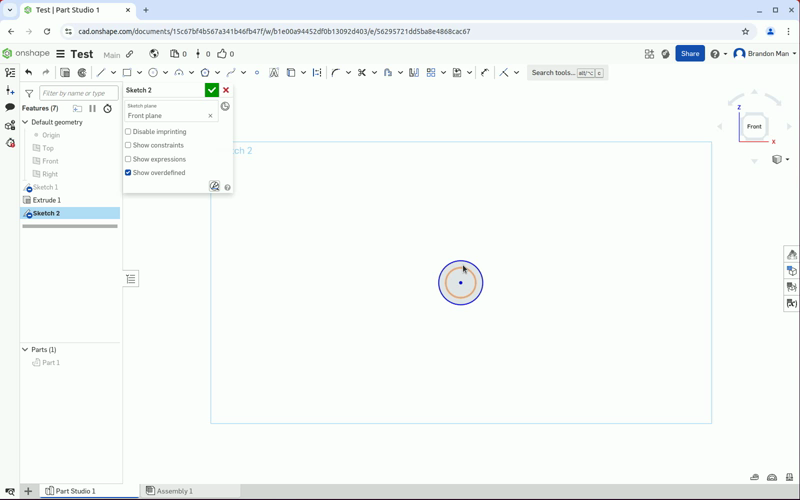
scroll(6)
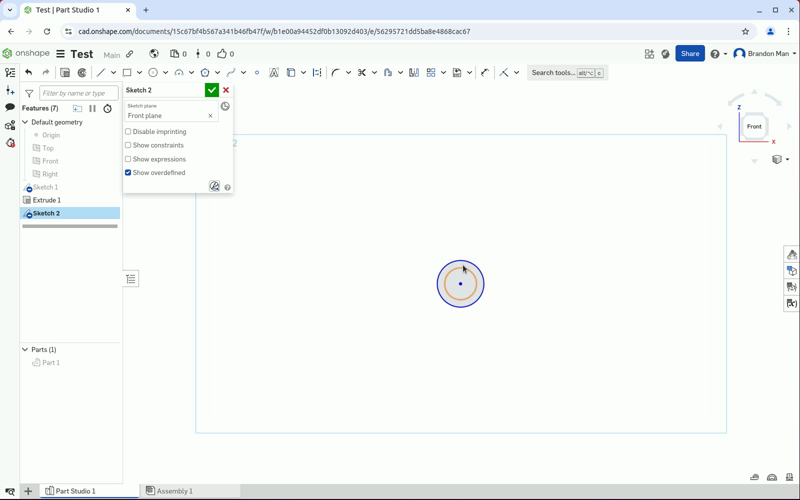
scroll(6)
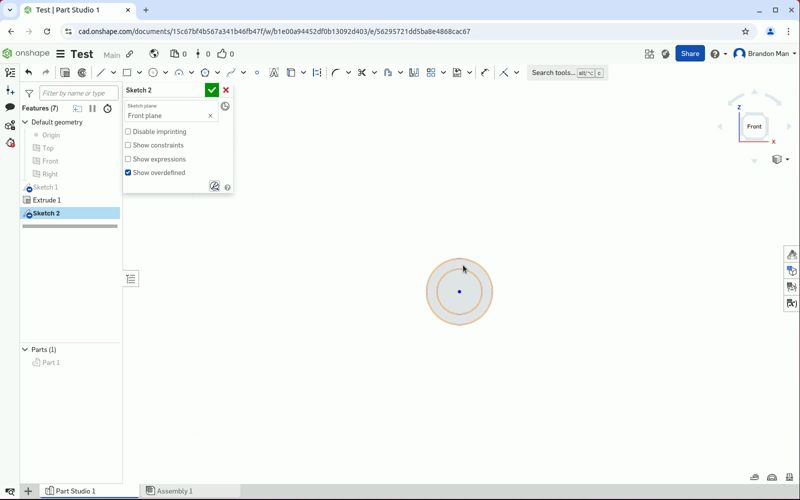
scroll(6)
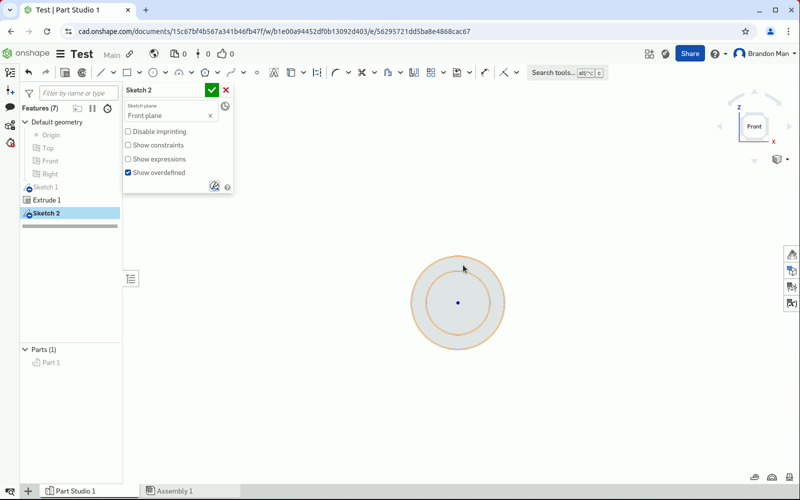
scroll(6)
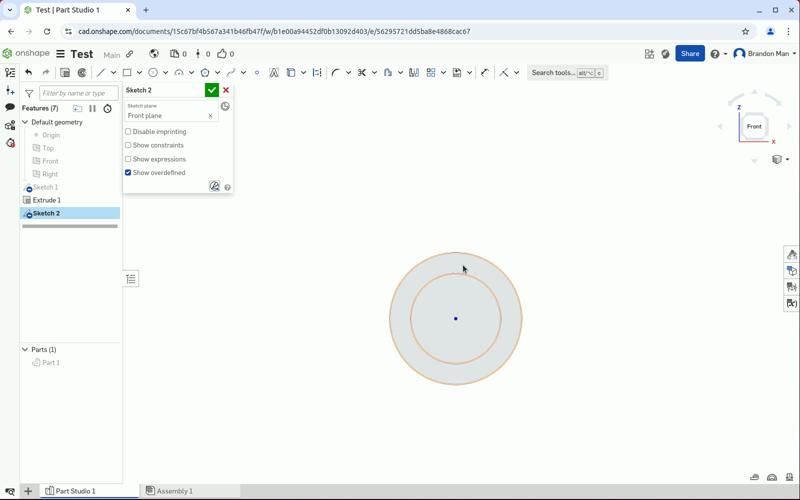
scroll(6)
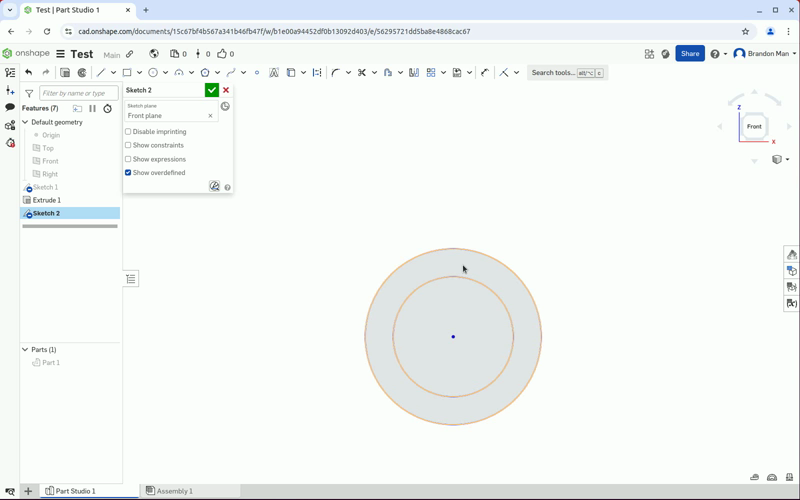
scroll(6)
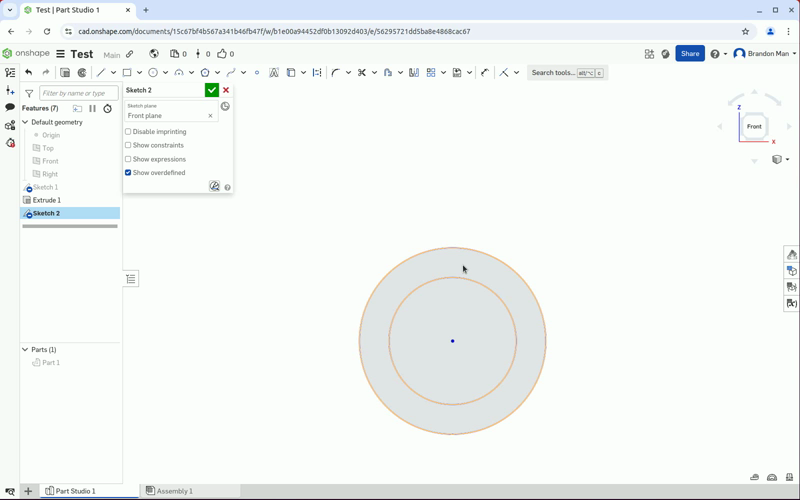
scroll(6)
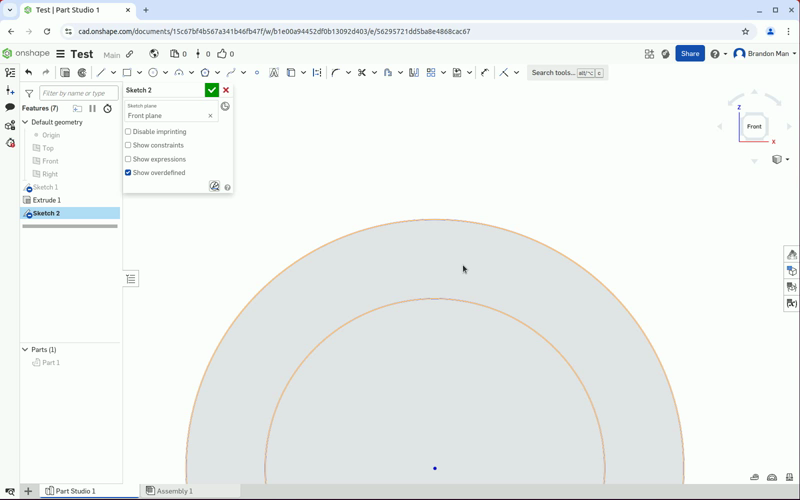
click(463, 264)
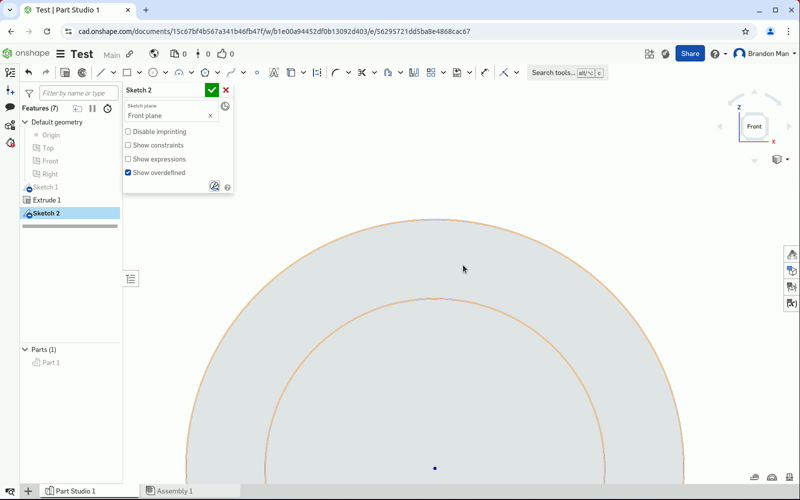
scroll(-6)
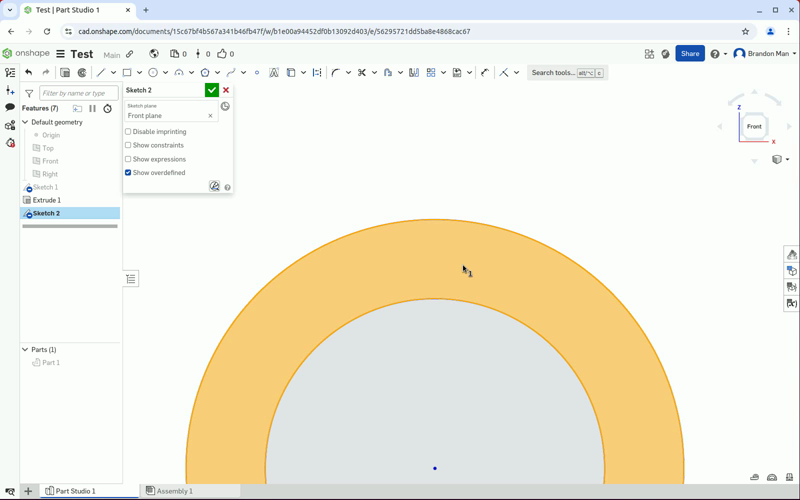
scroll(-6)
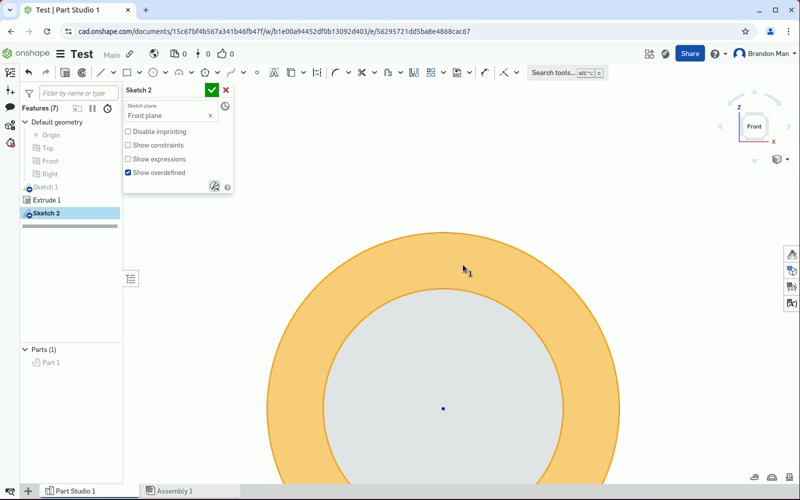
scroll(-6)
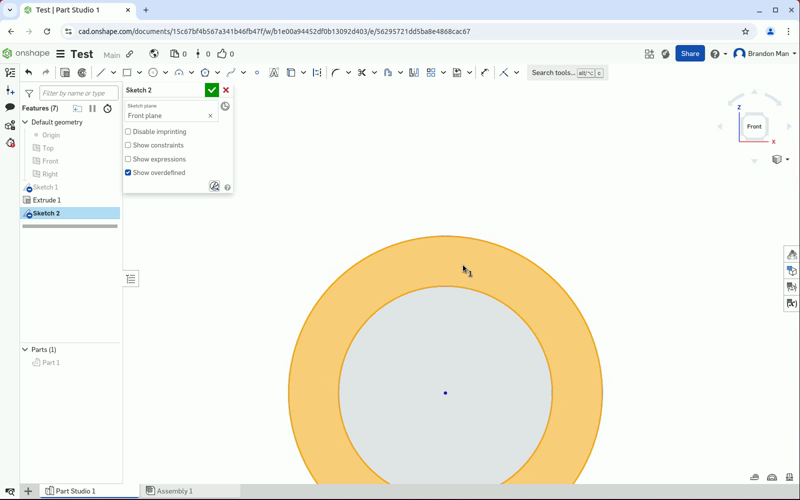
scroll(-6)
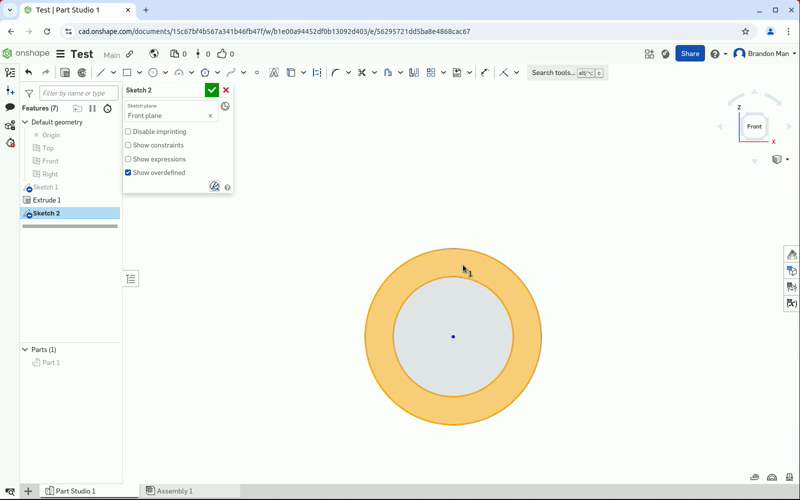
scroll(-6)
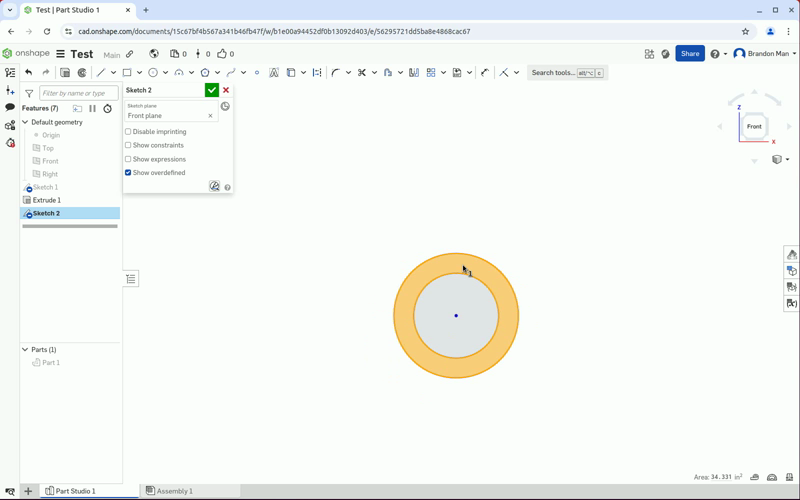
scroll(-6)
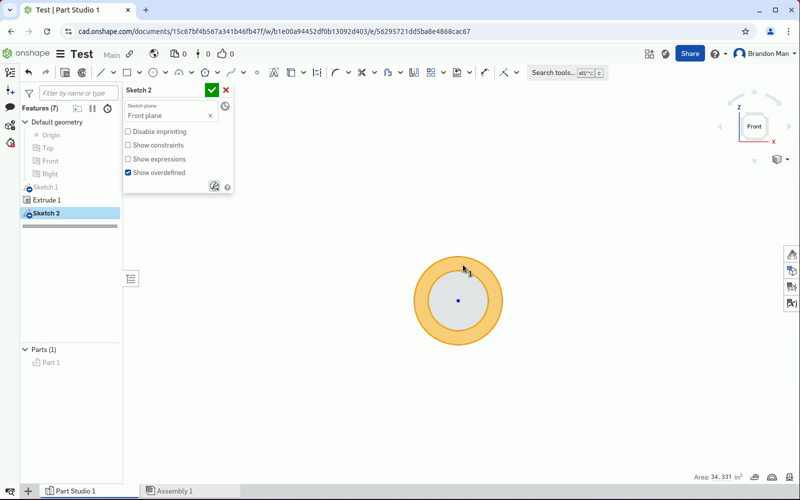
scroll(-6)
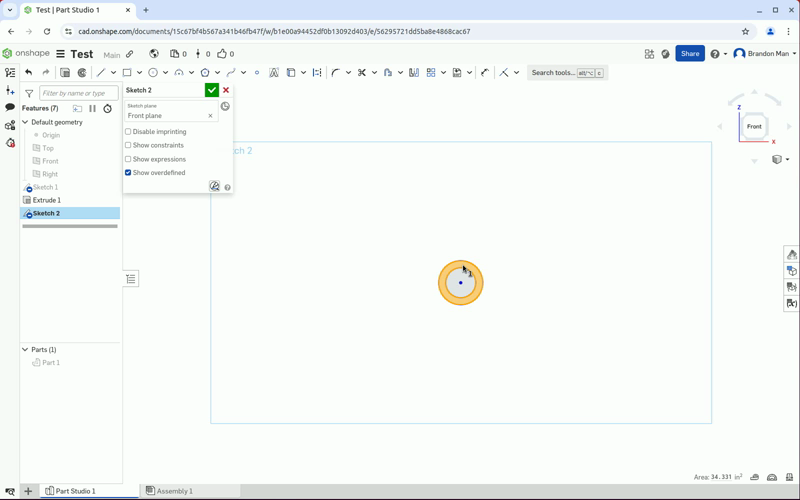
mouse_move(73, 352)
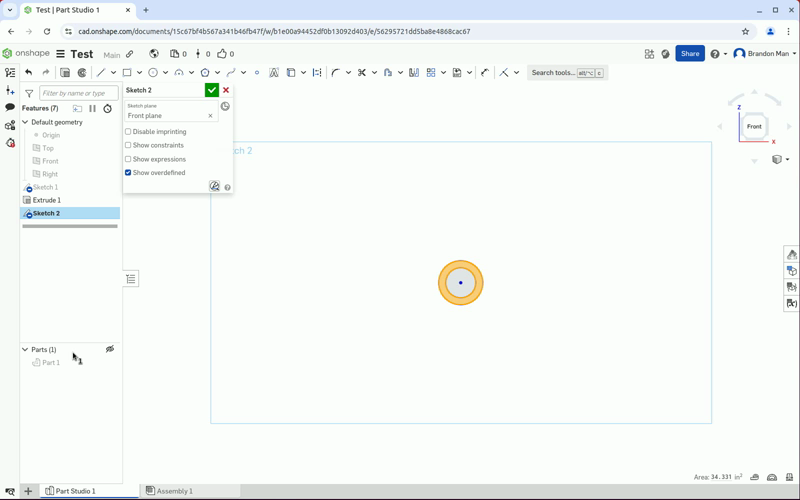
key(shift+y)
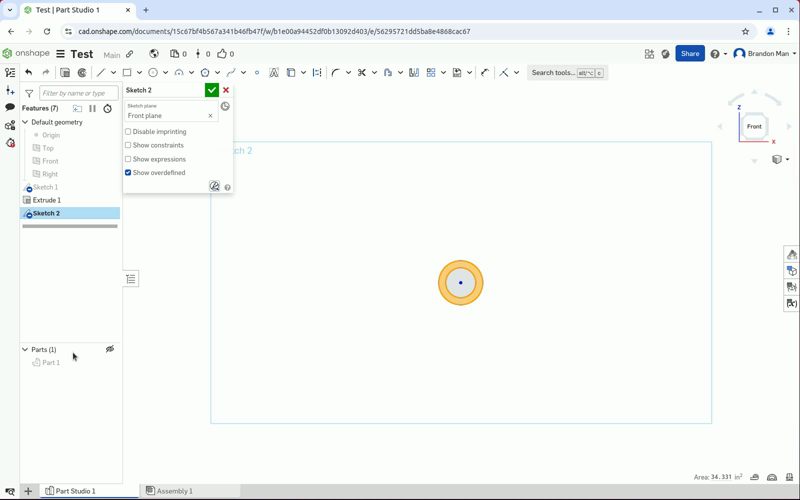
key(shift+e)
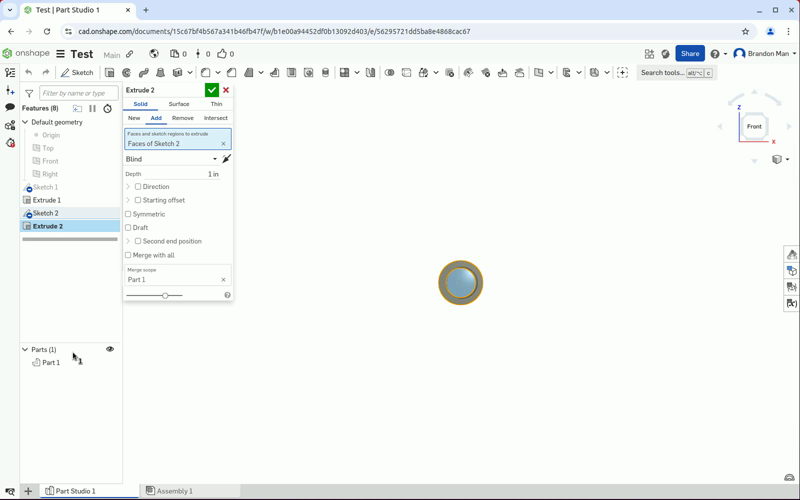
mouse_move(143, 106)
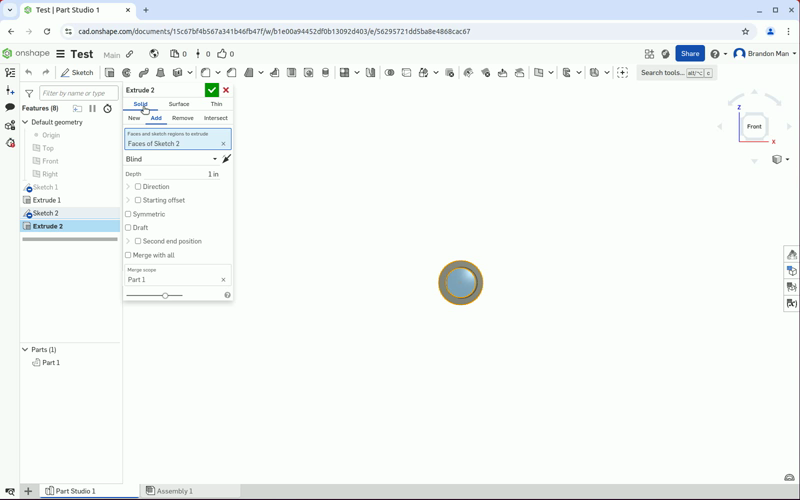
click(143, 106)
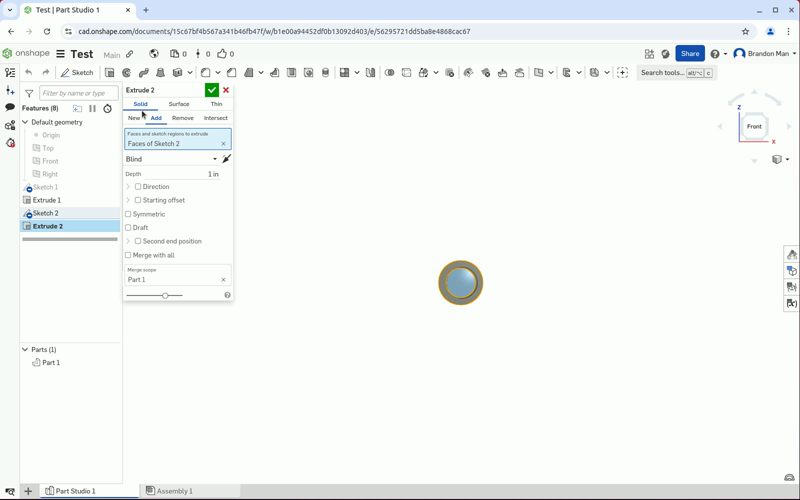
mouse_move(137, 120)
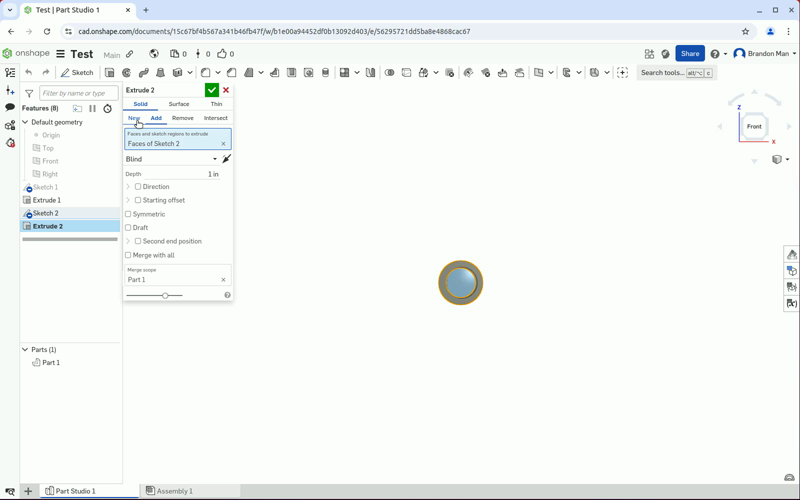
click(137, 120)
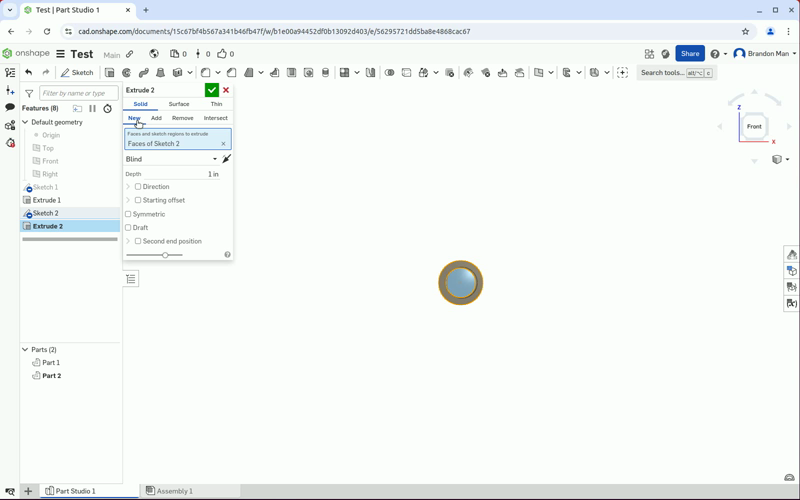
key(tab, 4)
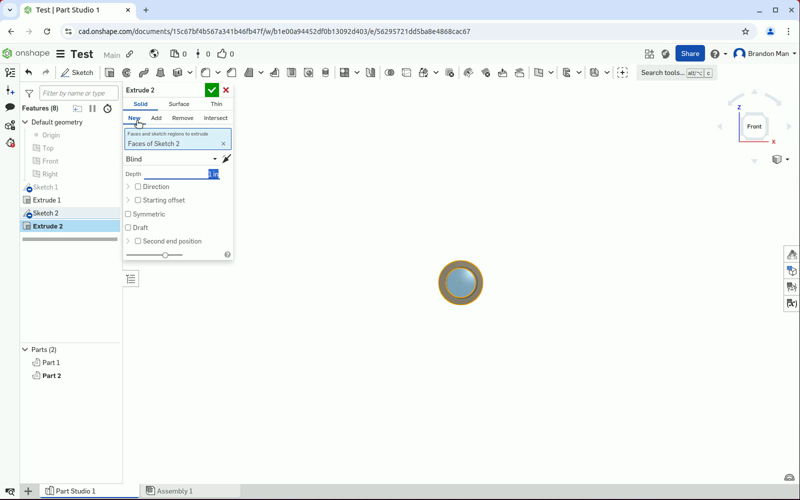
text(12.276)
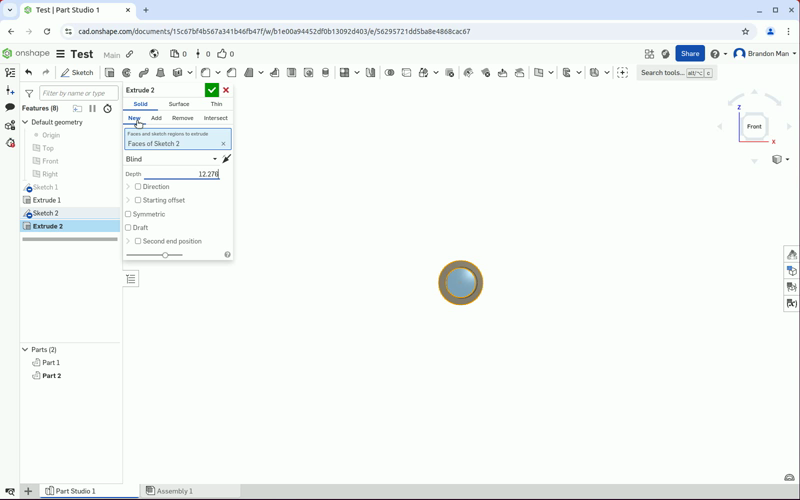
key(enter)
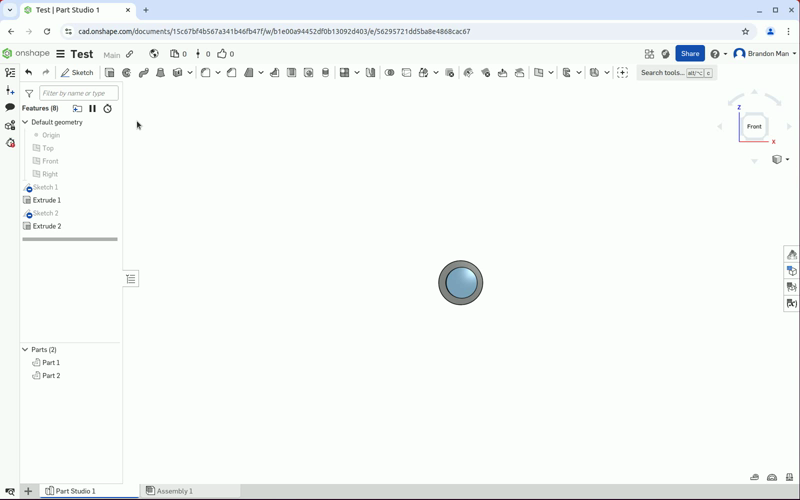
key(shift+h)
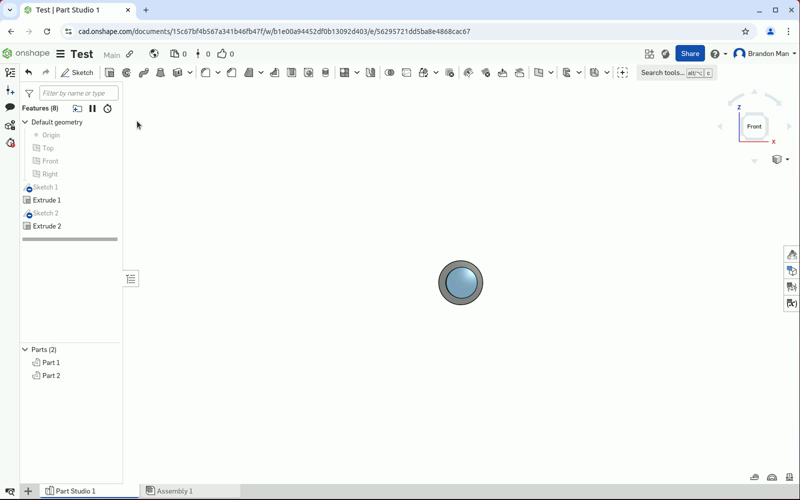
key(shift+h)
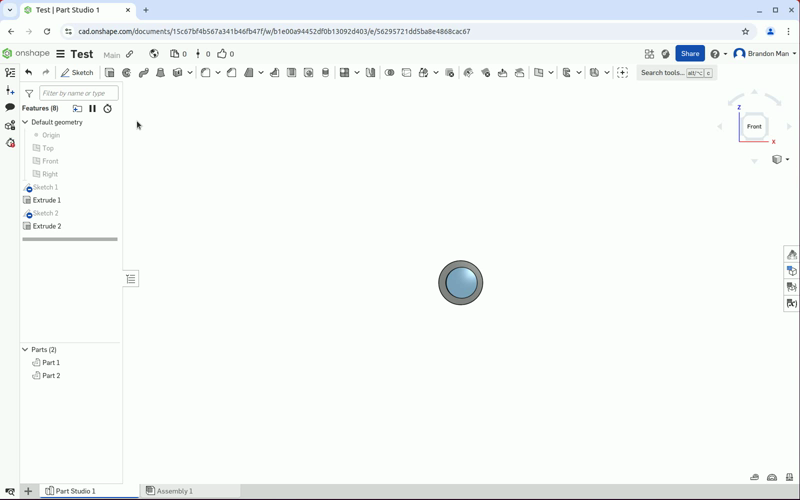
mouse_move(73, 189)
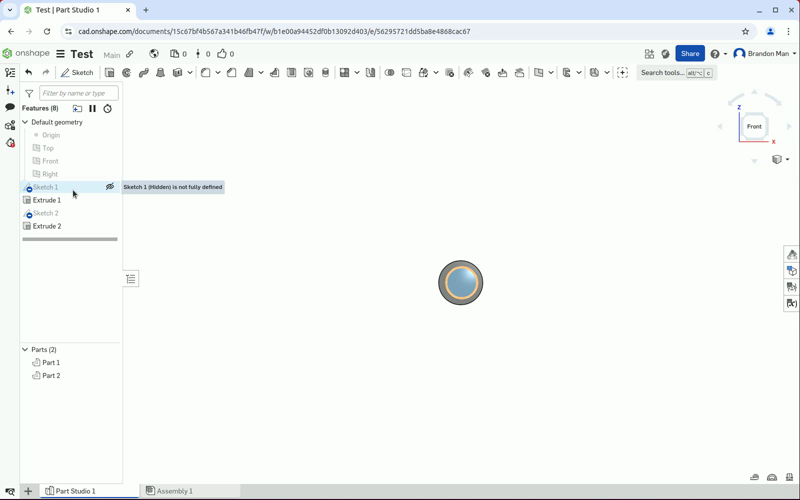
click(73, 189)
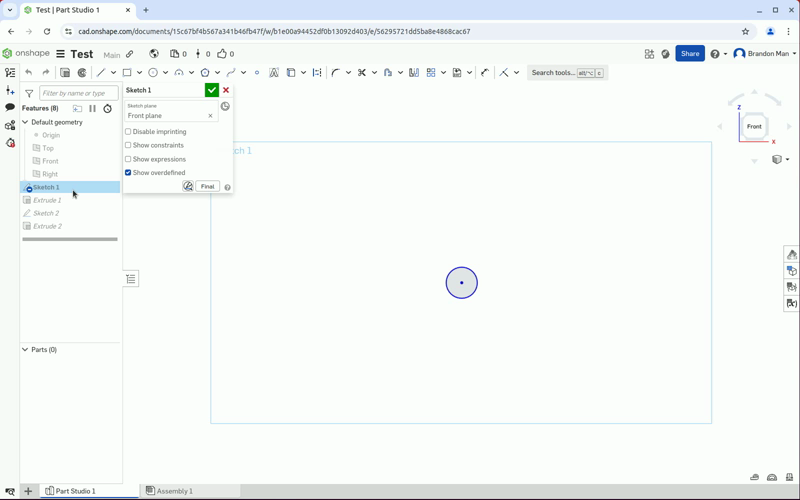
mouse_move(229, 92)
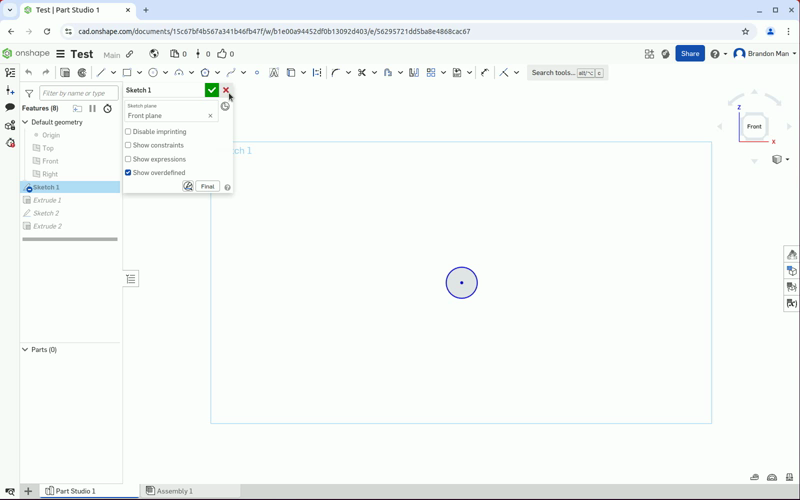
click(229, 92)
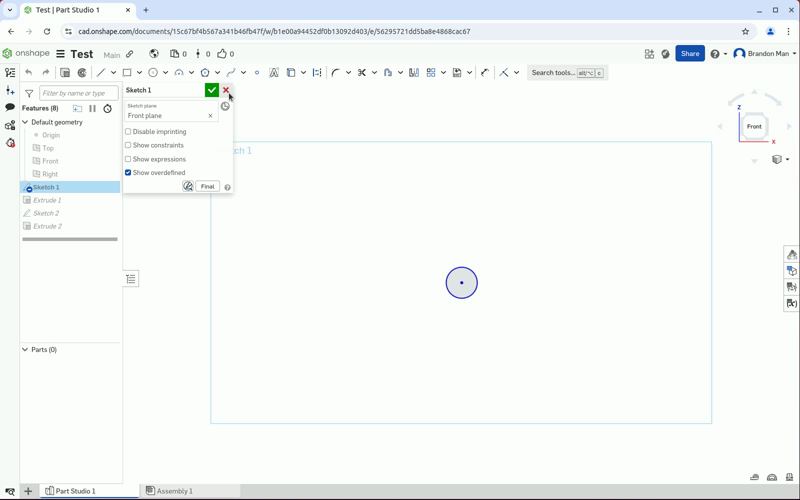
key(shift+s)
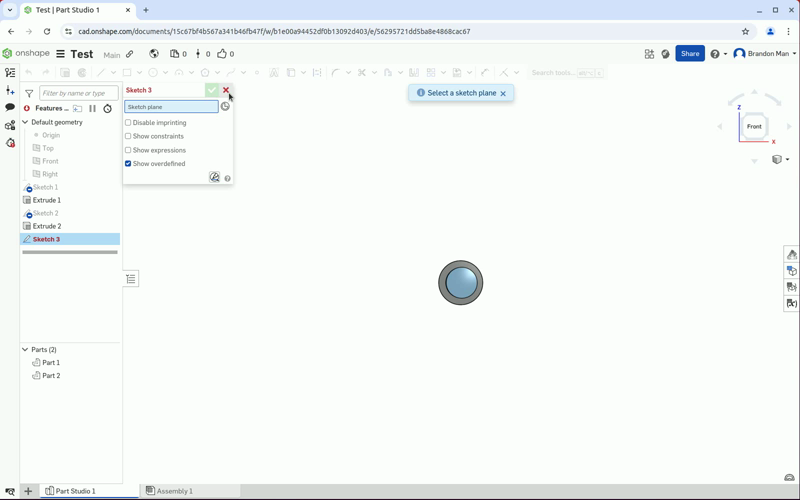
mouse_move(73, 163)
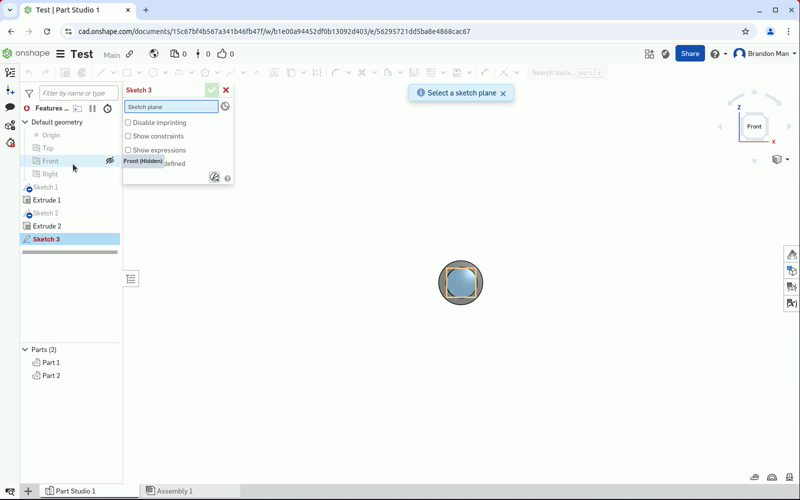
click(73, 163)
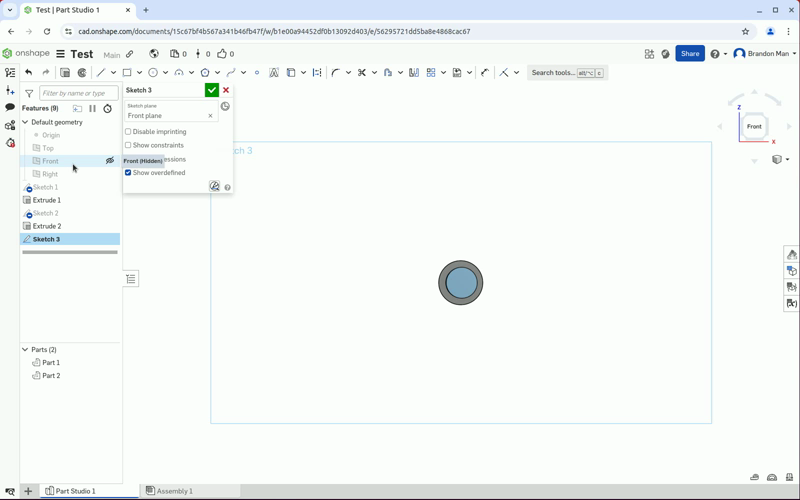
mouse_move(73, 352)
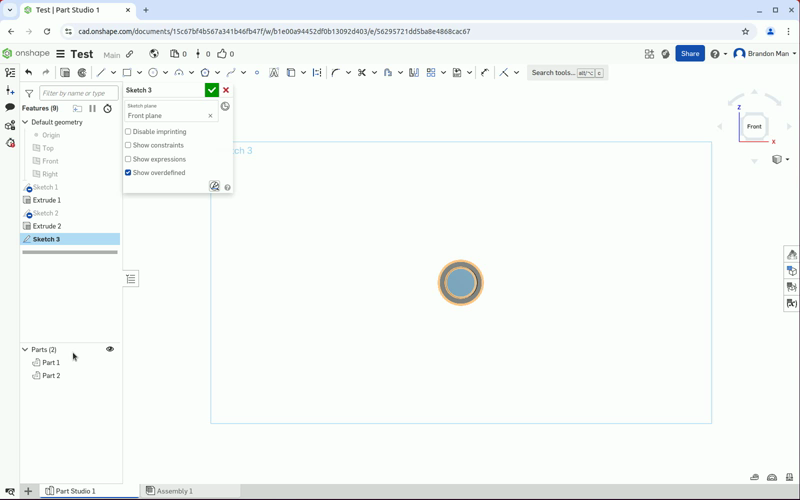
key(y)
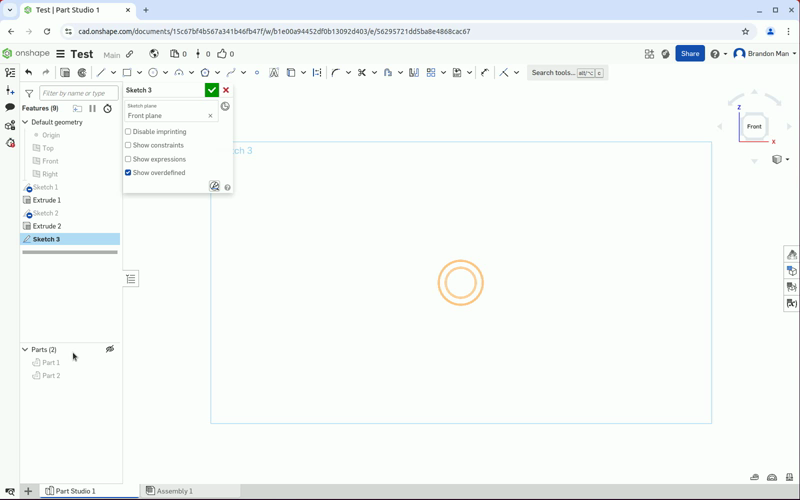
key(c)
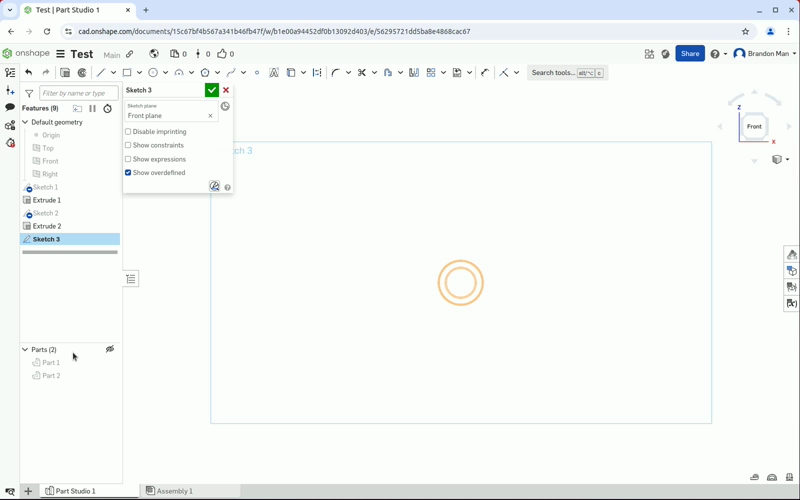
key_down(shift)
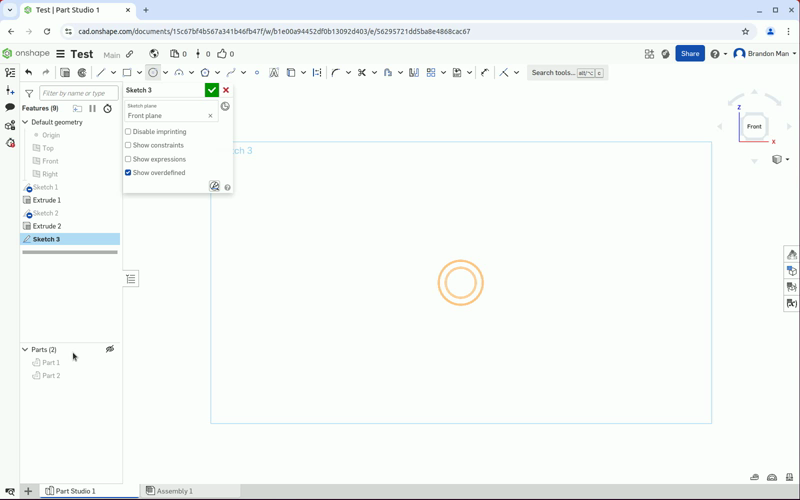
mouse_move(460, 282)
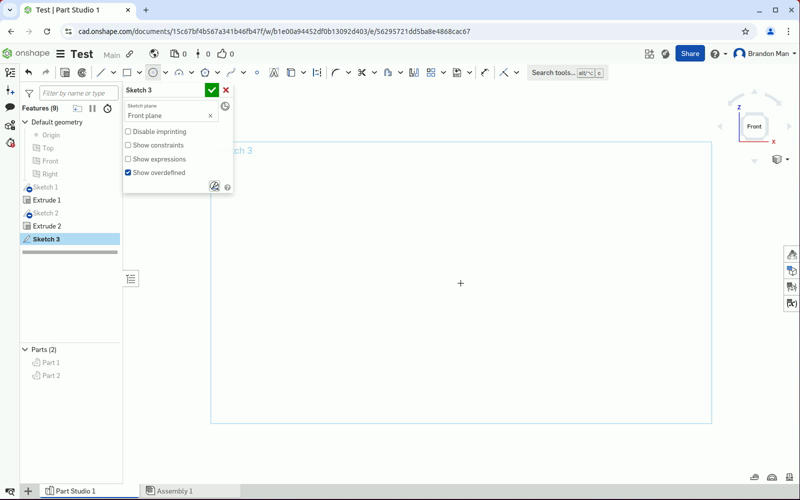
click(460, 282)
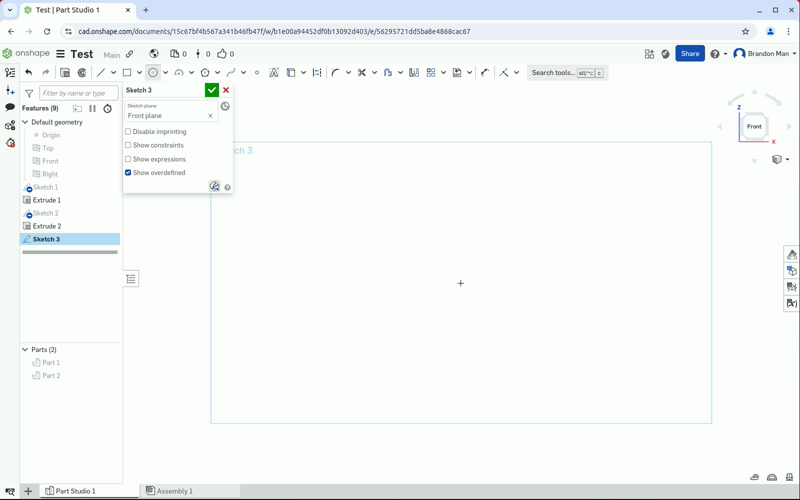
key_up(shift)
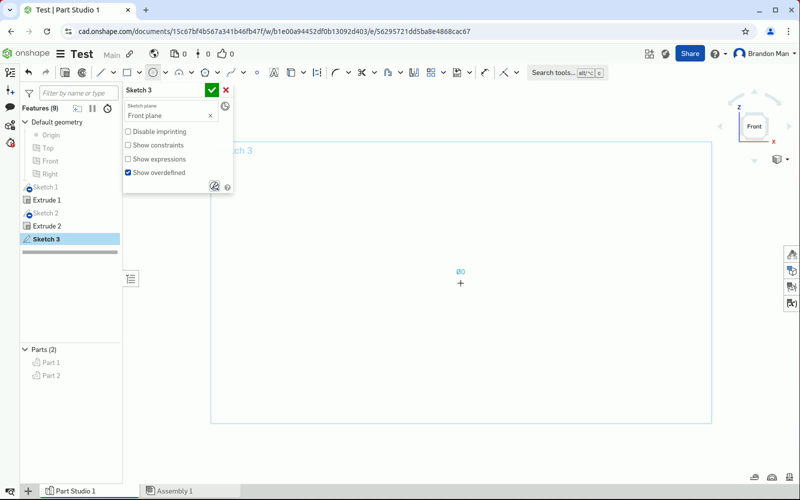
mouse_move(490, 282)
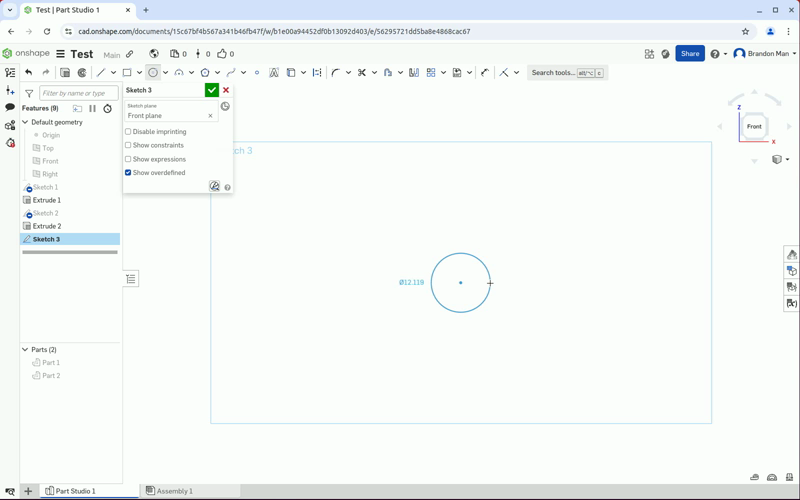
click(490, 282)
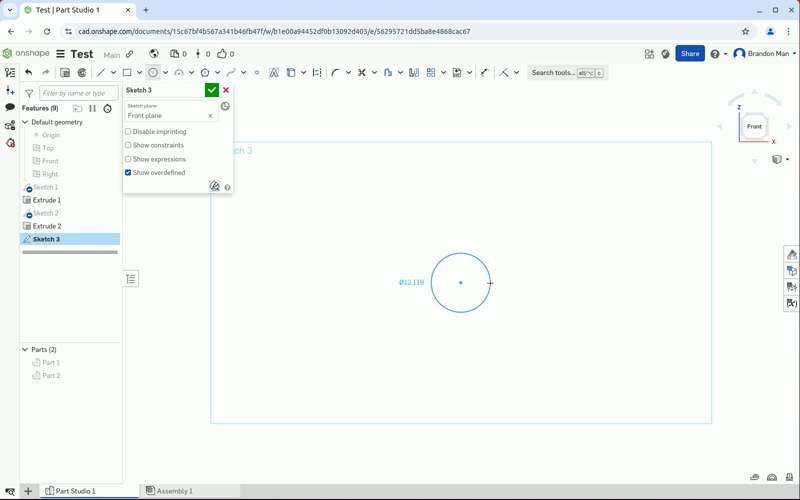
key(esc)
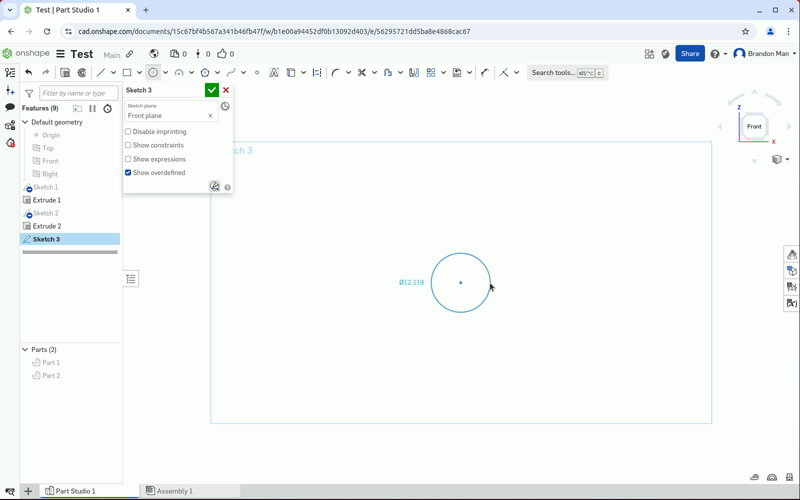
key(c)
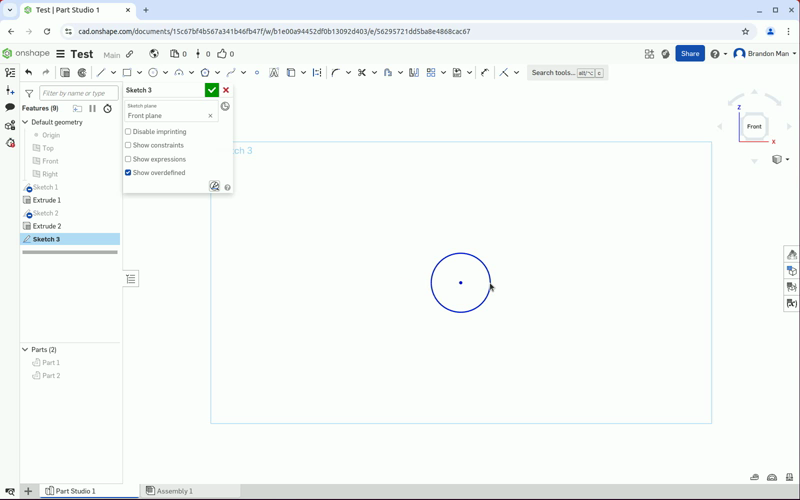
key_down(shift)
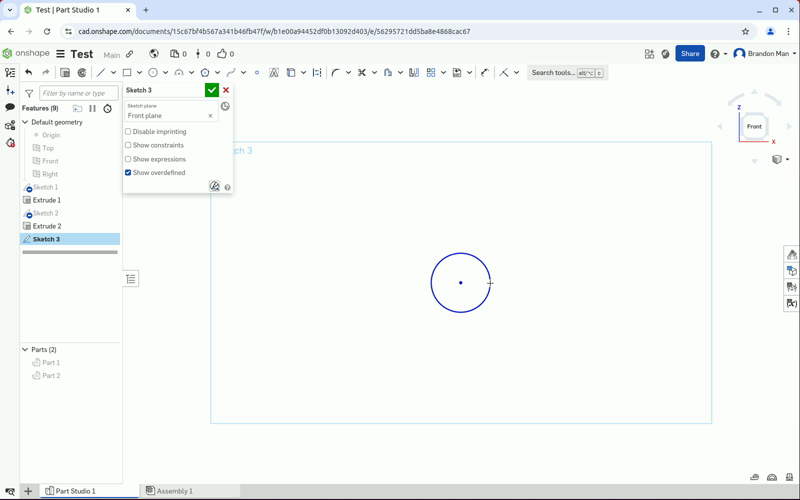
mouse_move(460, 282)
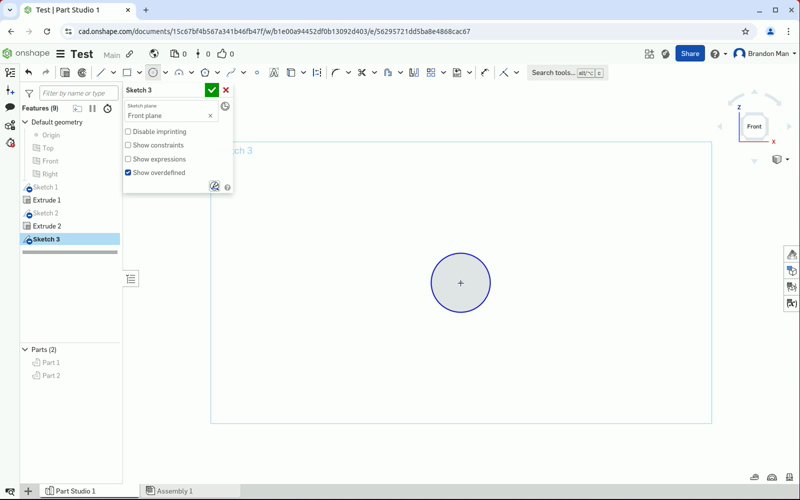
click(460, 282)
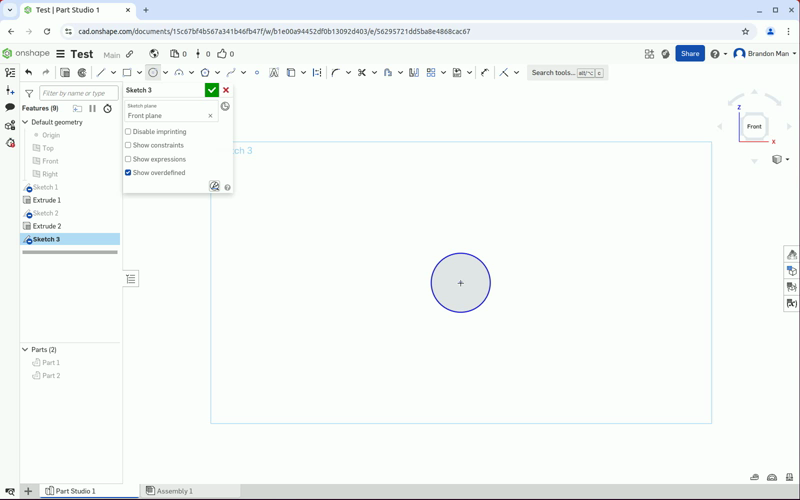
key_up(shift)
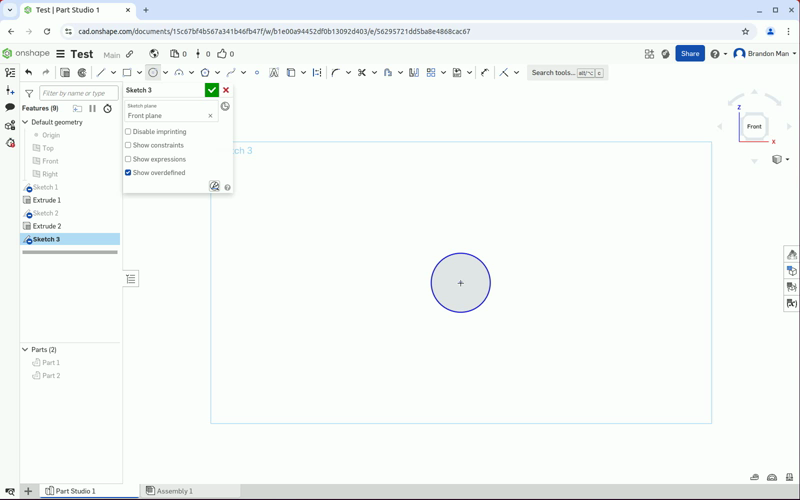
mouse_move(482, 282)
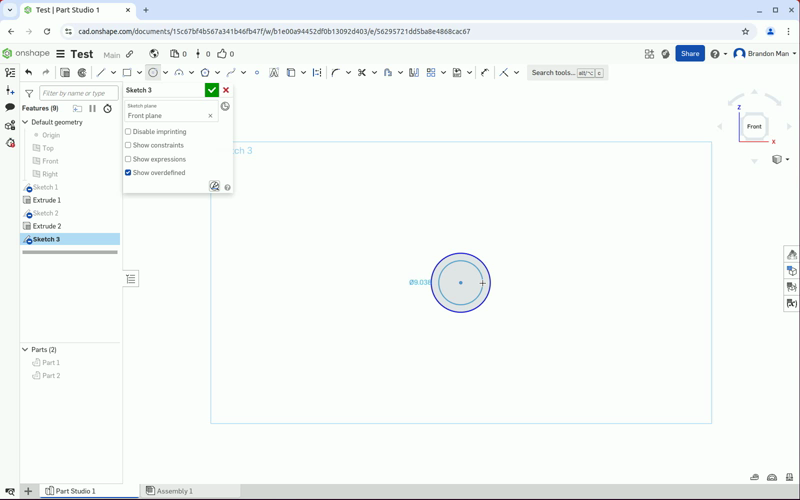
click(482, 282)
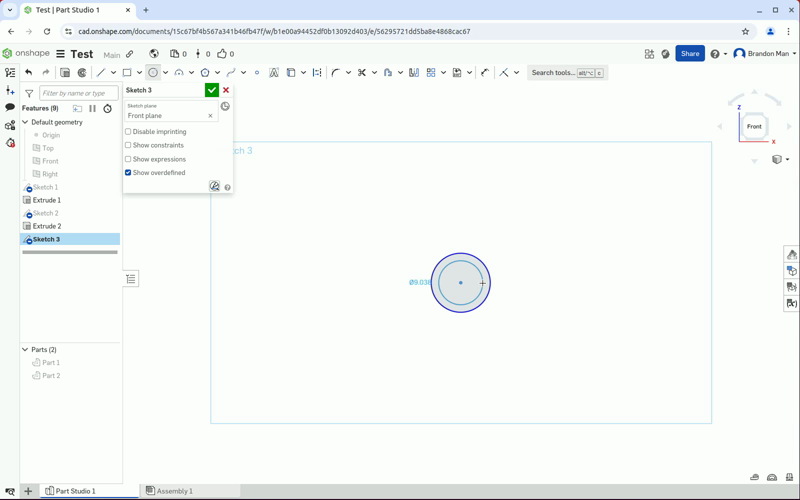
key(esc)
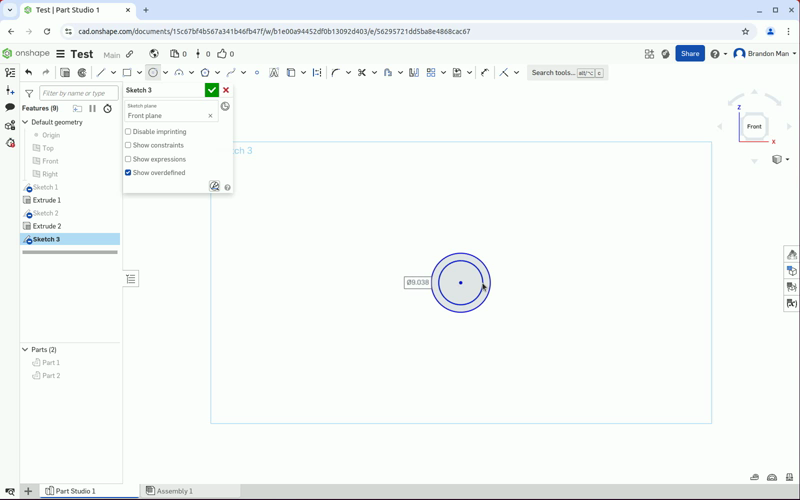
mouse_move(434, 272)
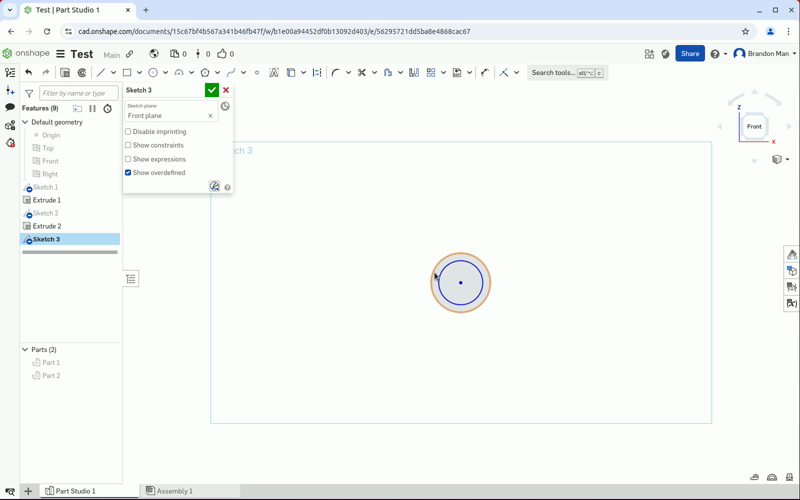
scroll(6)
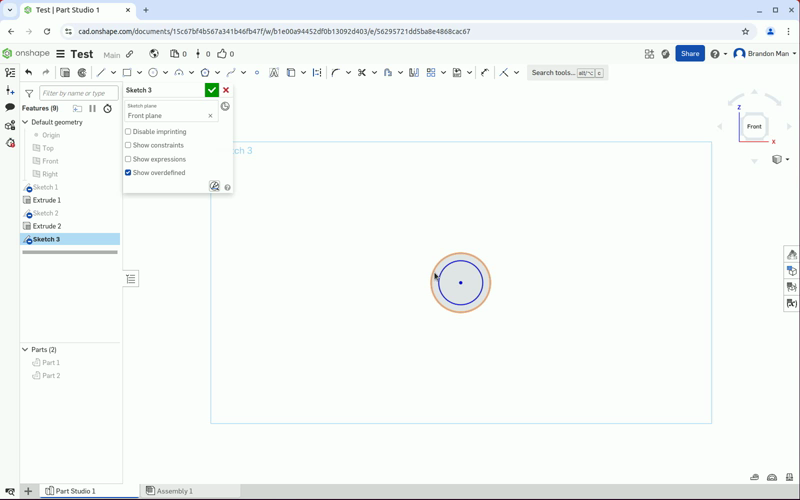
scroll(6)
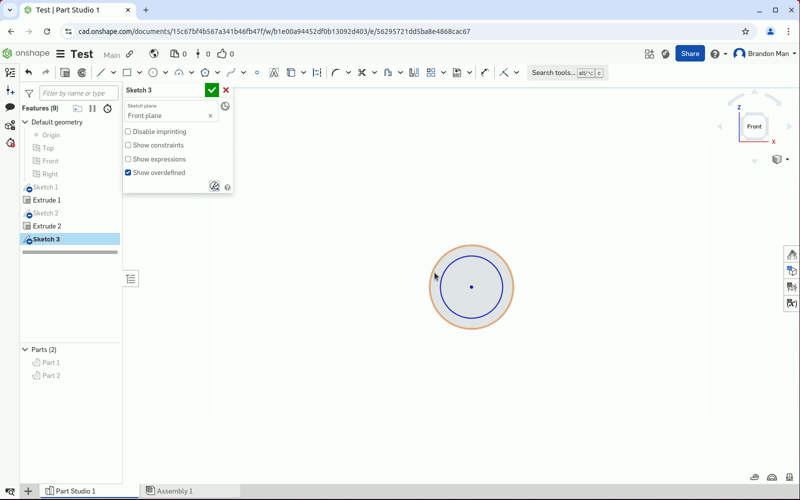
scroll(6)
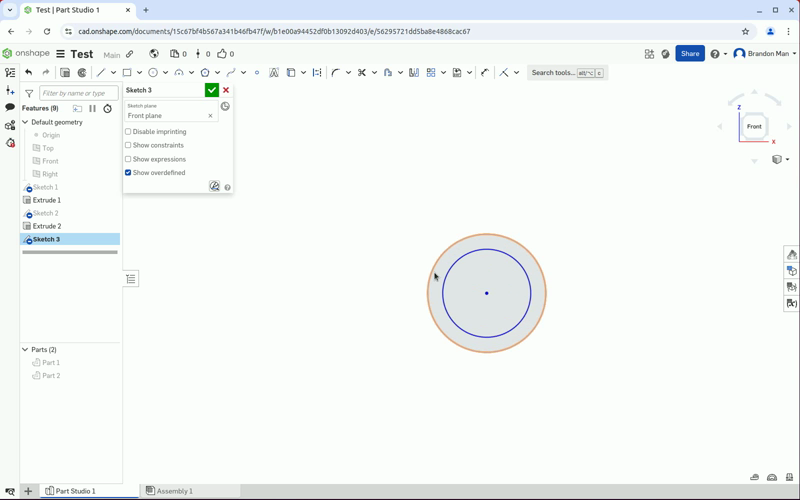
scroll(6)
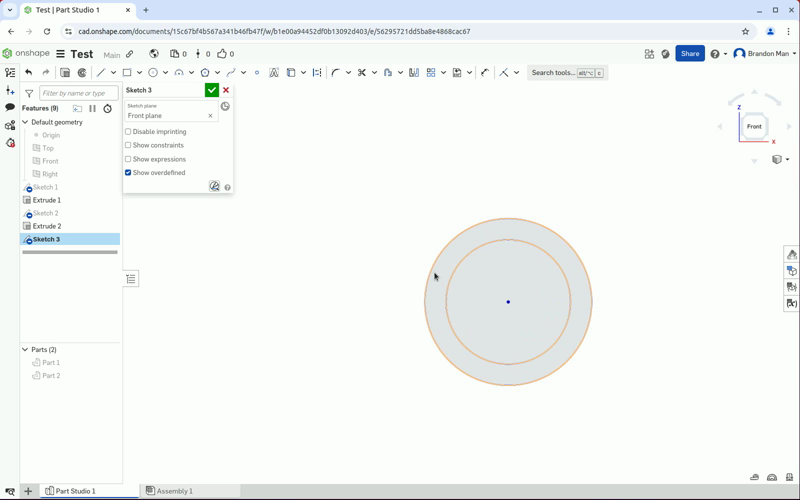
scroll(6)
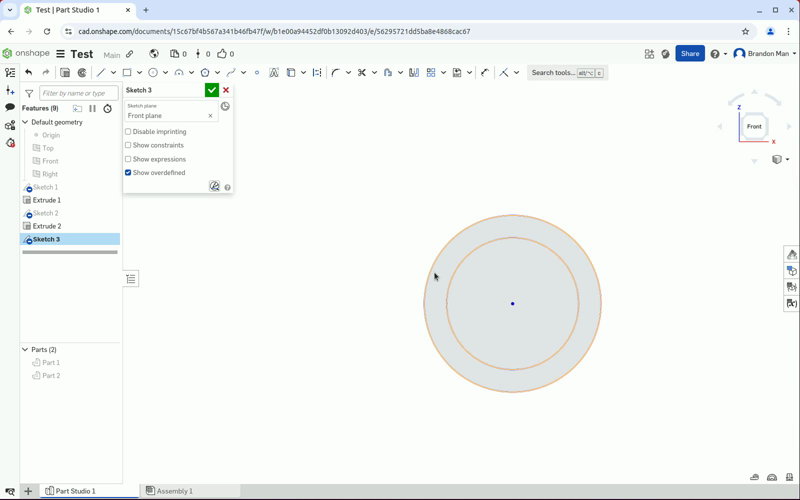
scroll(6)
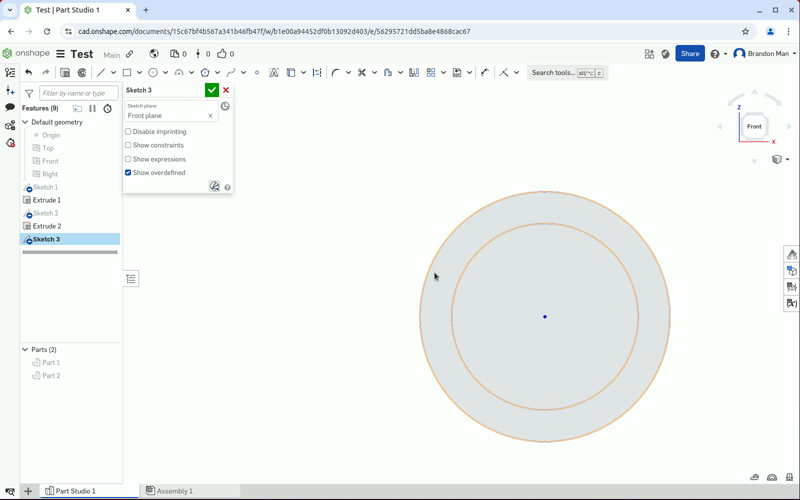
scroll(6)
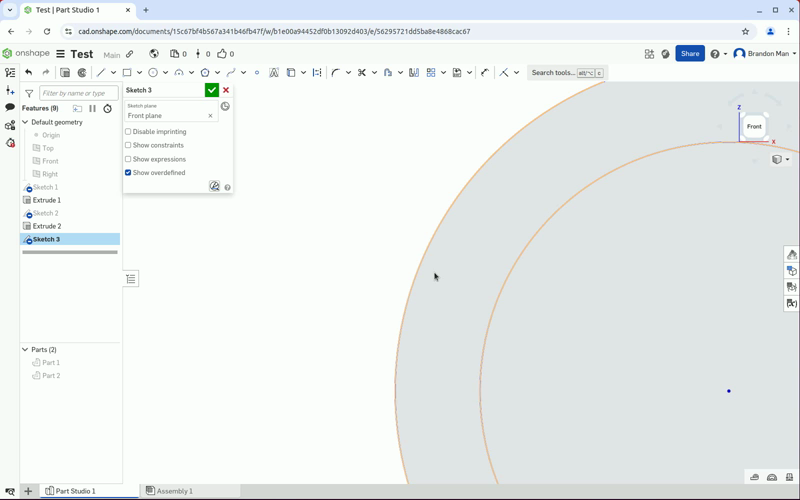
click(434, 272)
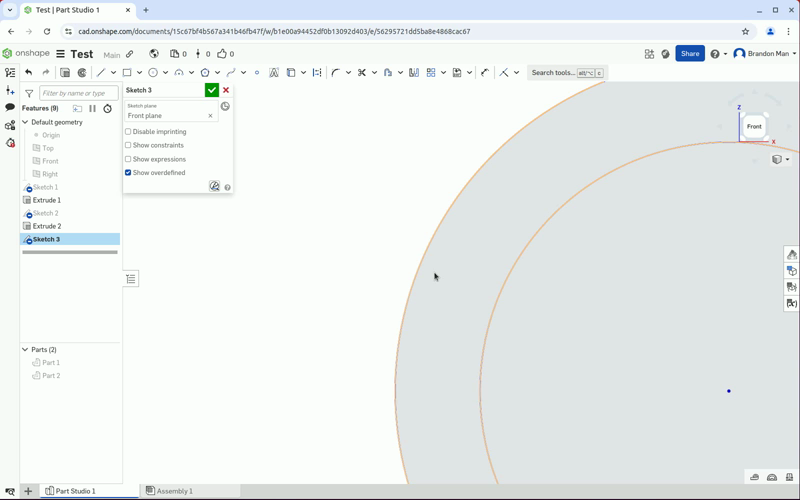
scroll(-6)
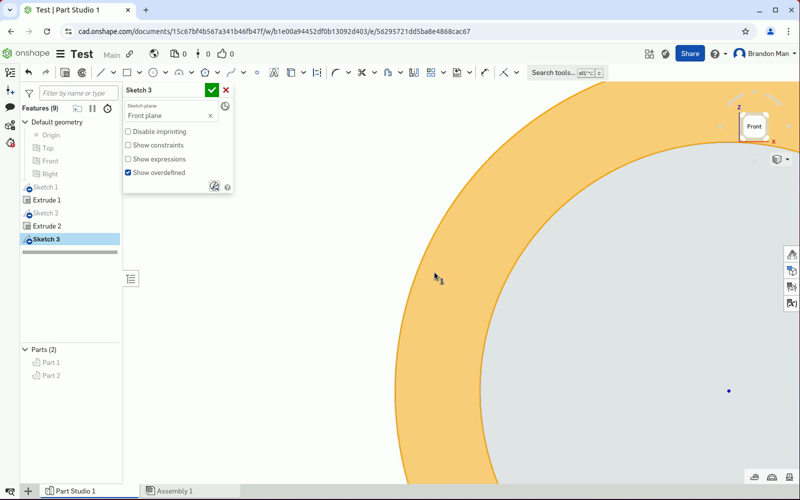
scroll(-6)
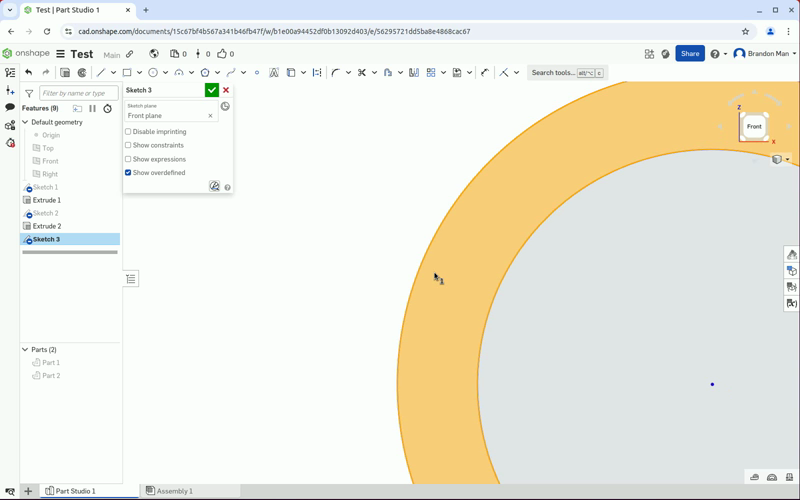
scroll(-6)
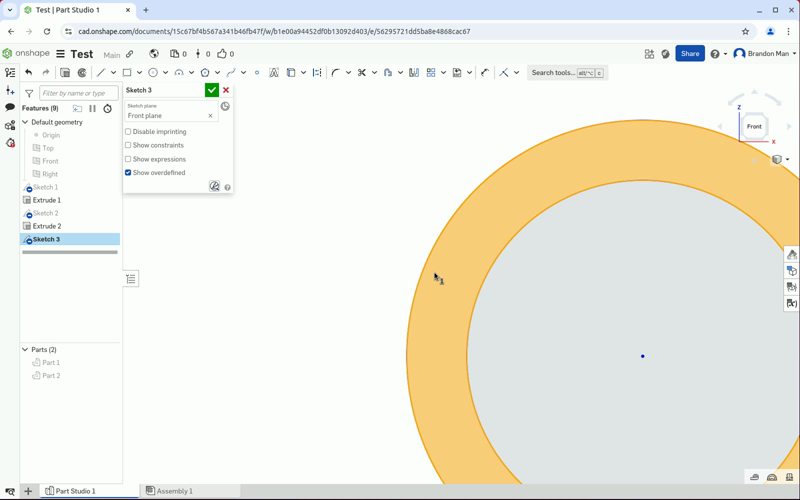
scroll(-6)
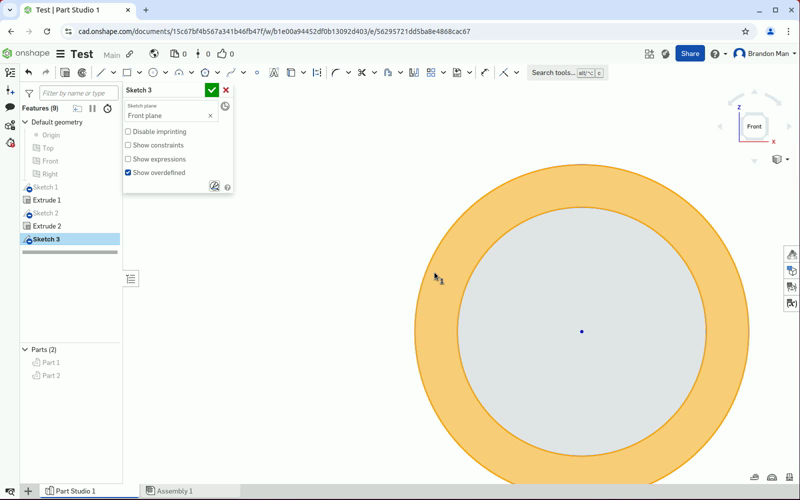
scroll(-6)
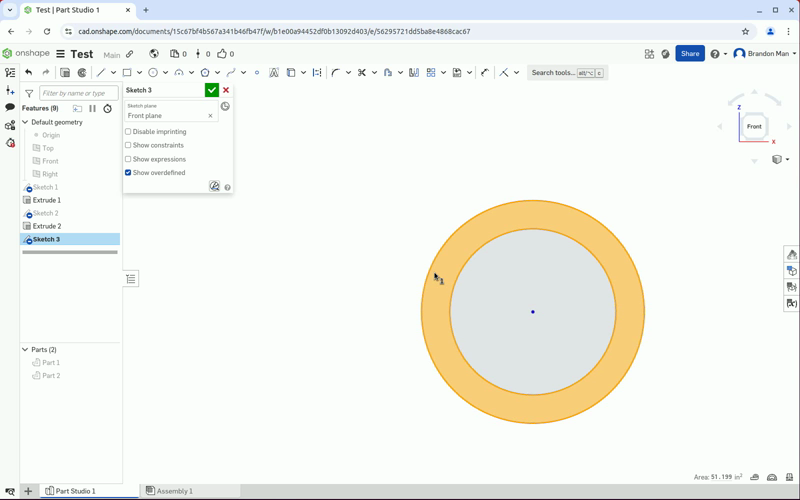
scroll(-6)
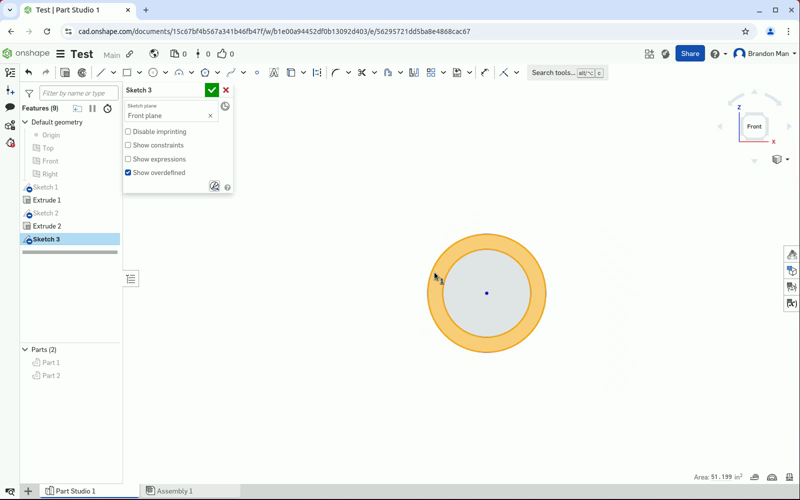
scroll(-6)
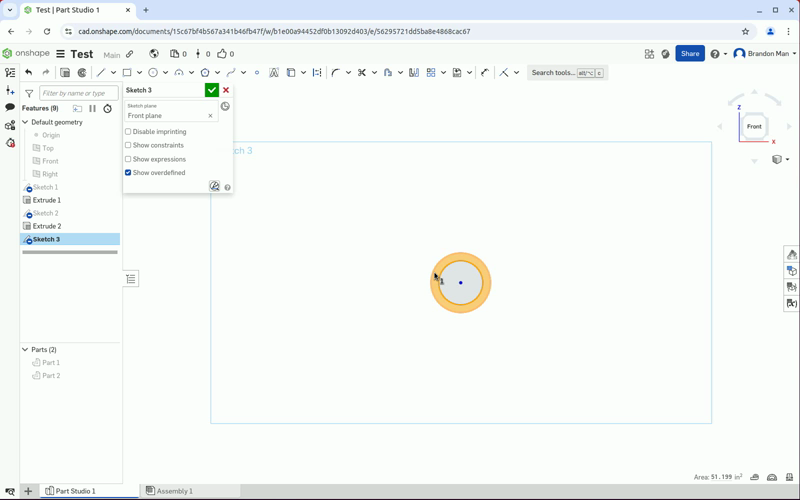
mouse_move(73, 352)
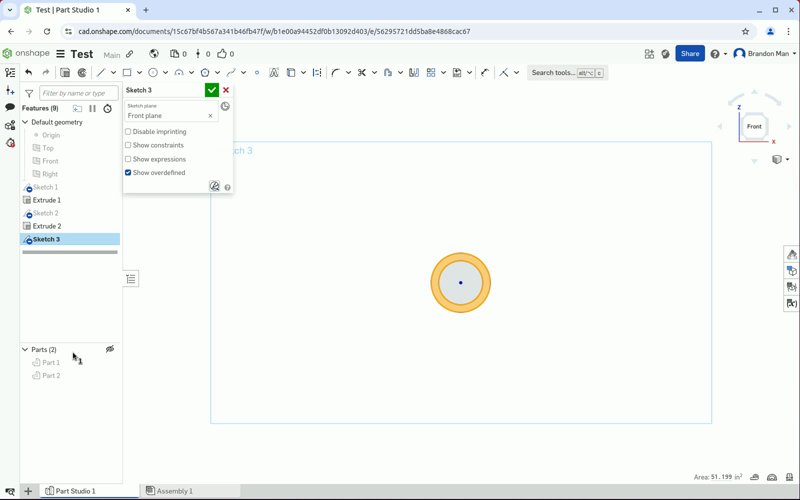
key(shift+y)
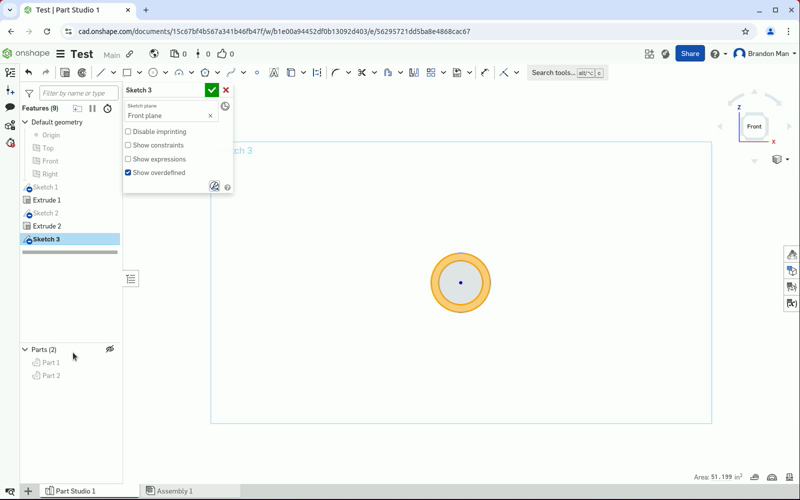
key(shift+e)
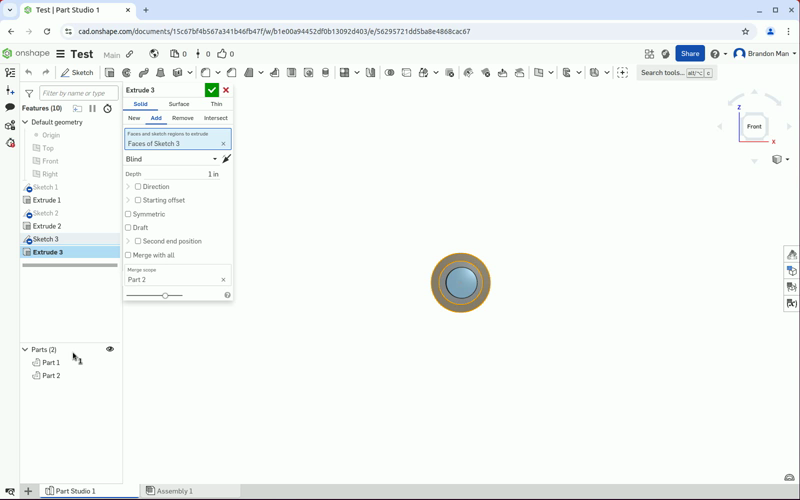
mouse_move(143, 106)
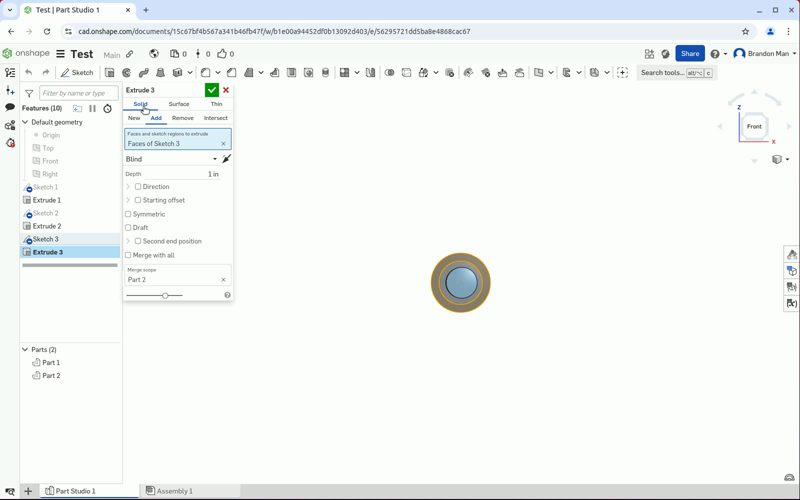
click(143, 106)
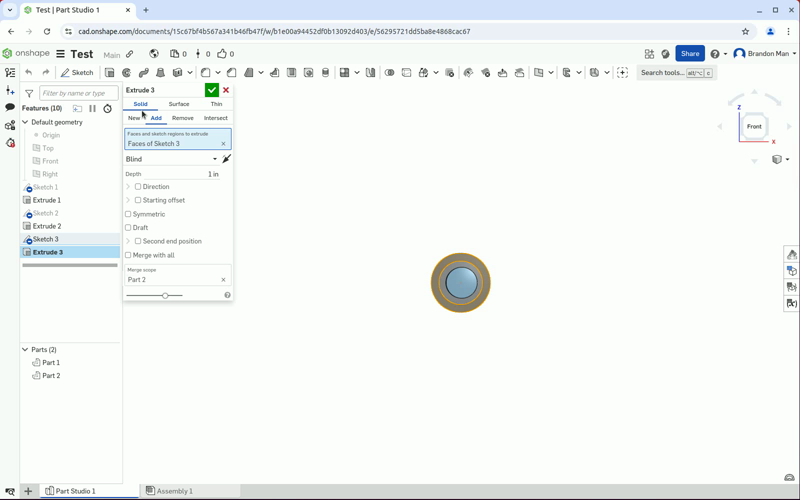
mouse_move(137, 120)
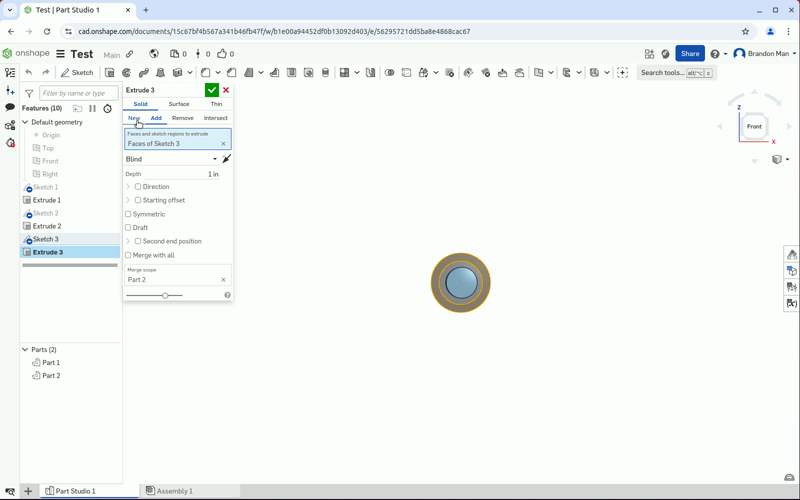
click(137, 120)
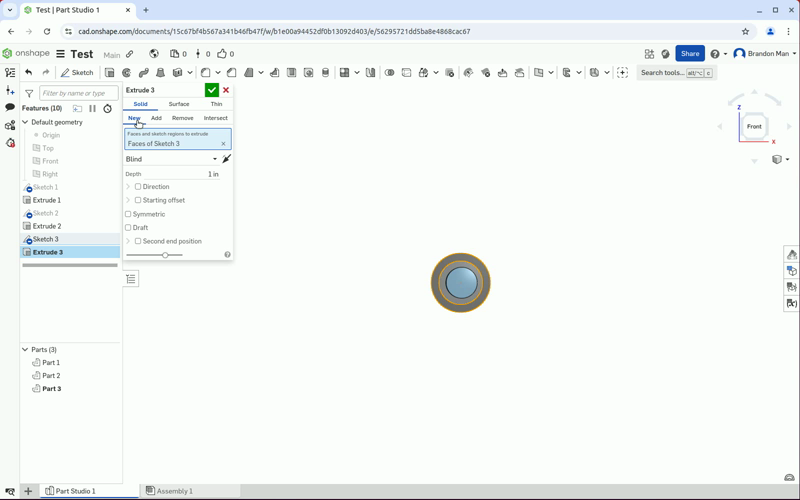
key(tab, 4)
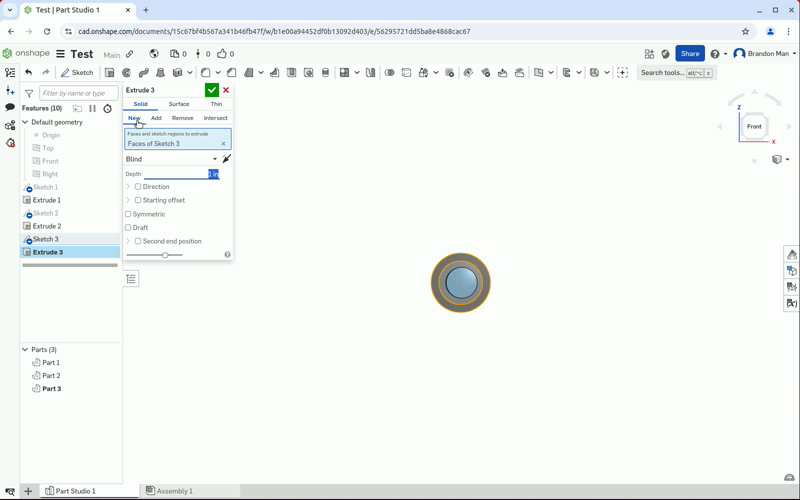
text(3.611)
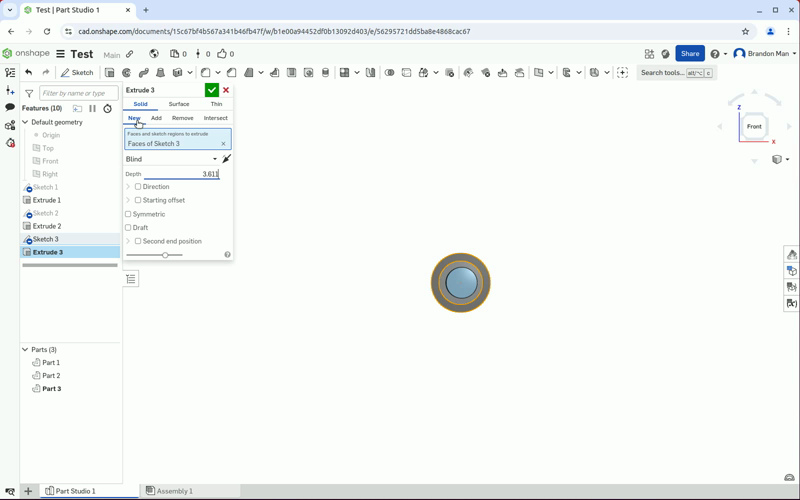
key(enter)
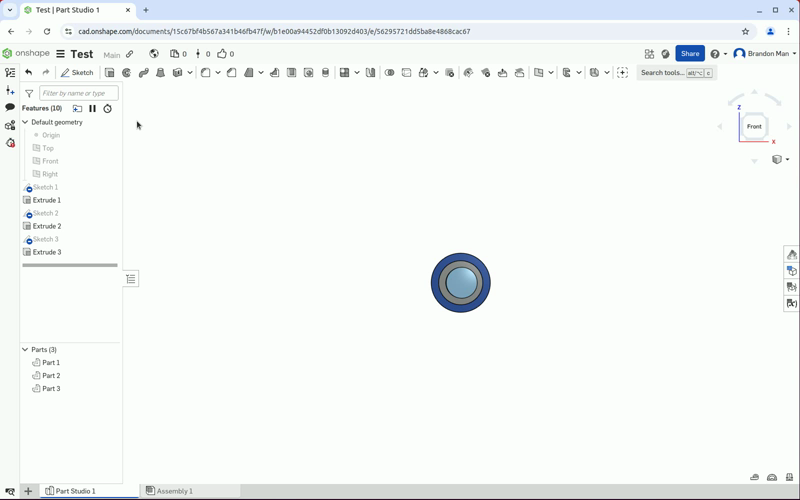
key(shift+h)
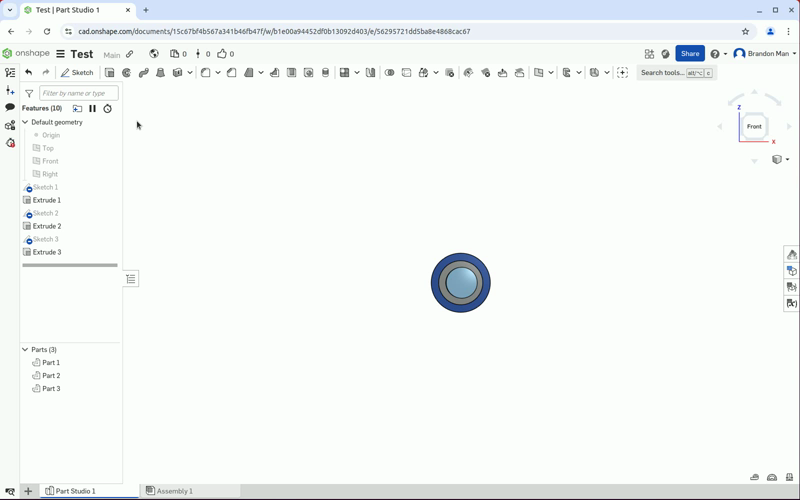
key(shift+h)
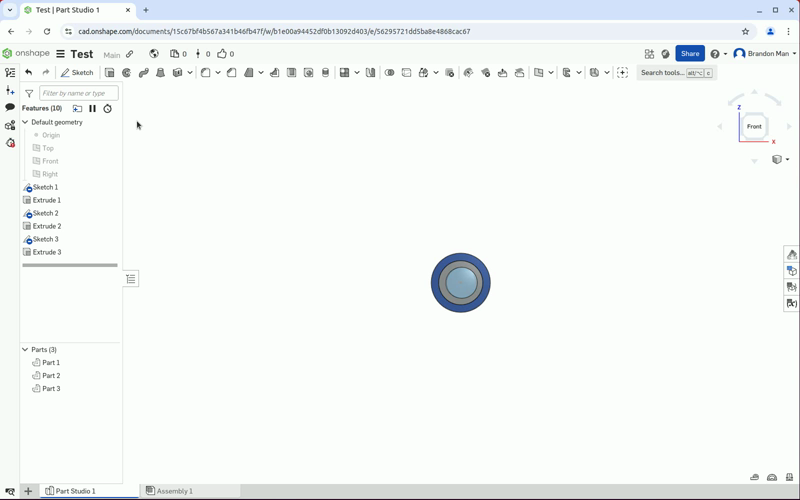
key(shift+7)
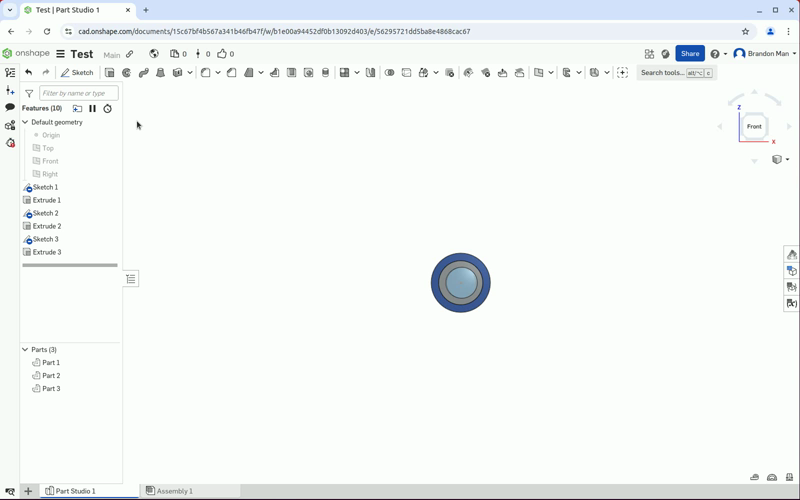
key(left, 2)
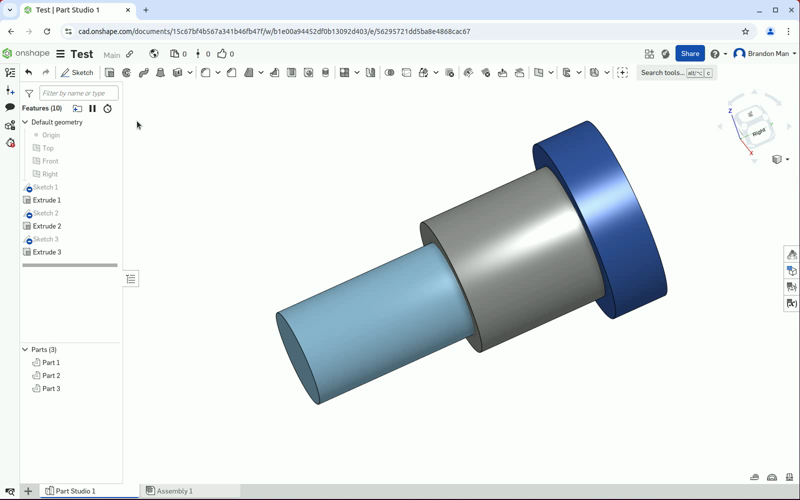
key(down, 2)
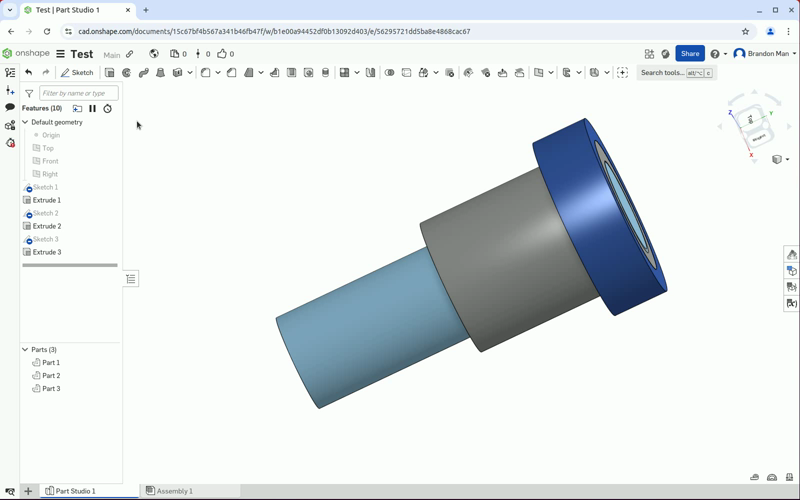
key(up, 2)
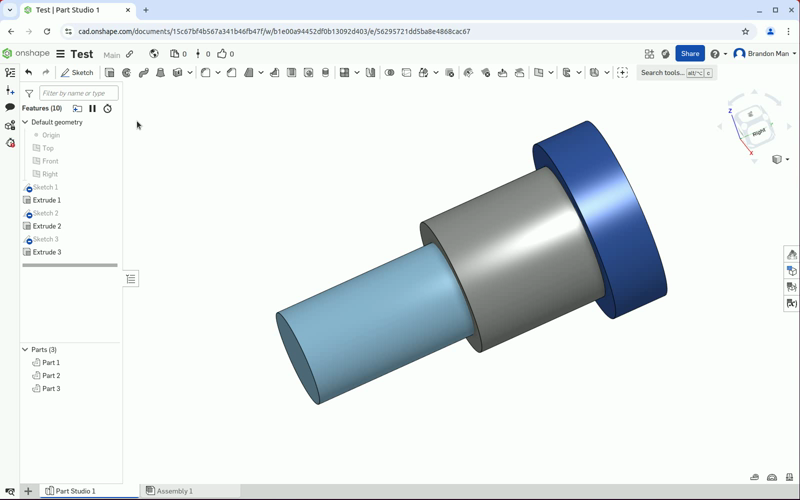
key(right, 2)
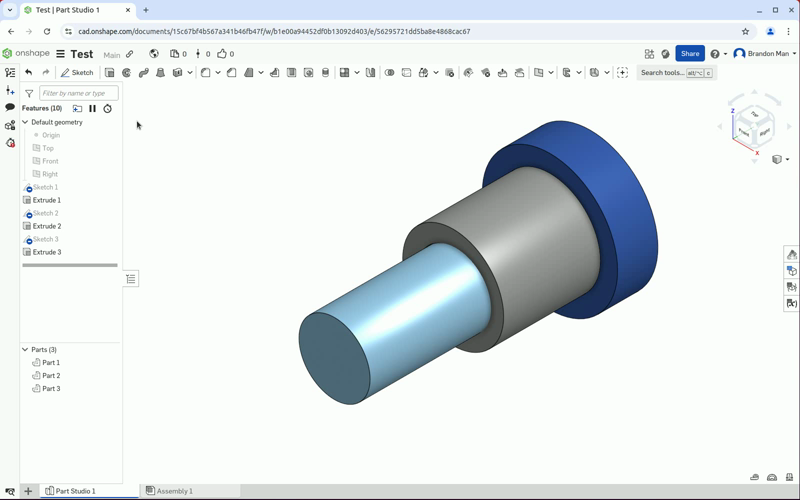
mouse_move(73, 189)
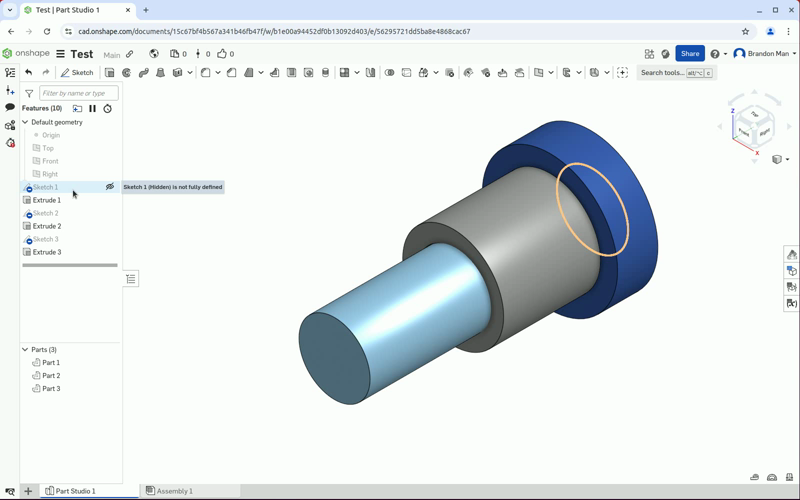
click(73, 189)